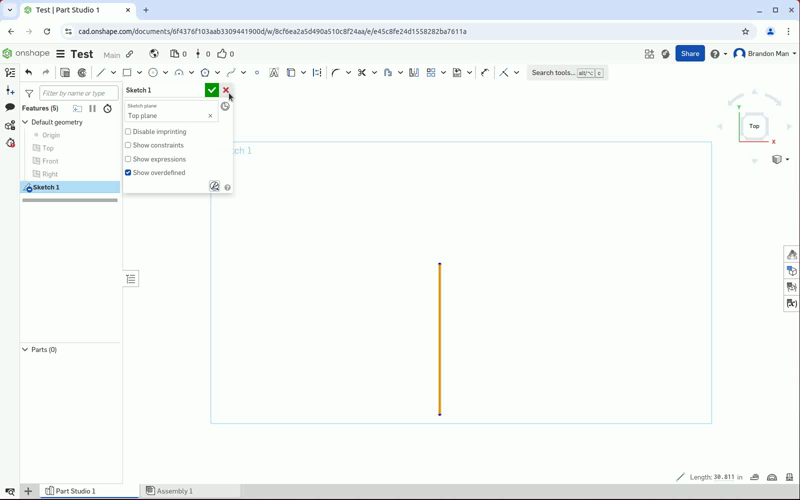
key(shift+h)
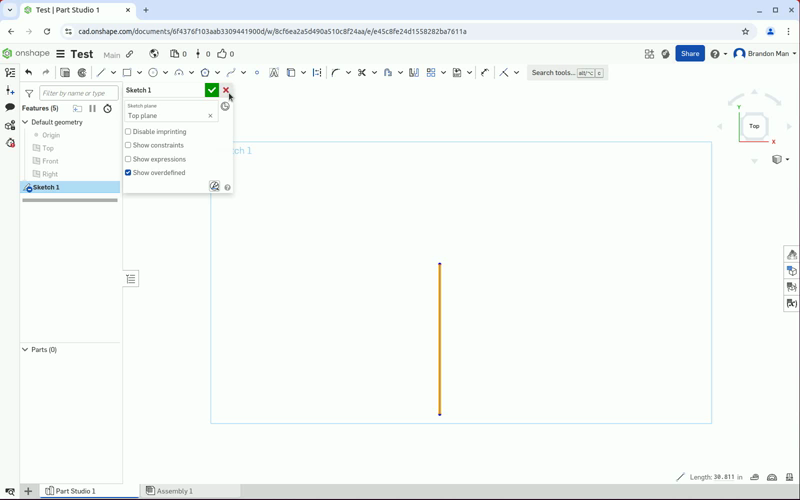
key(shift+s)
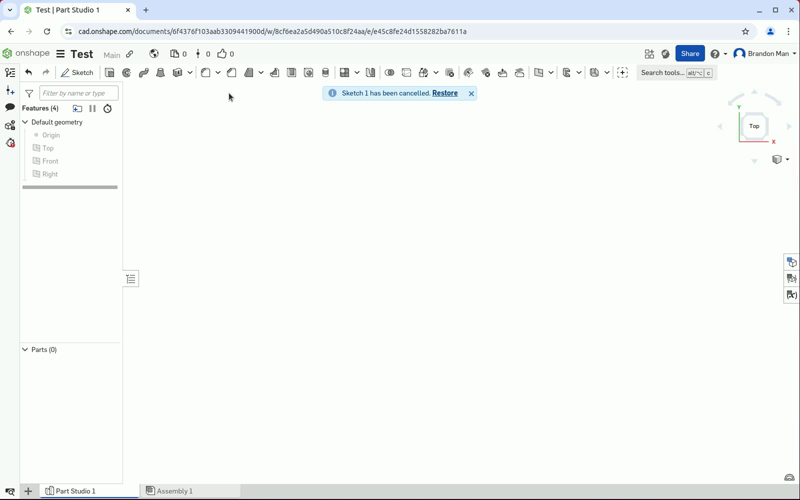
mouse_move(73, 150)
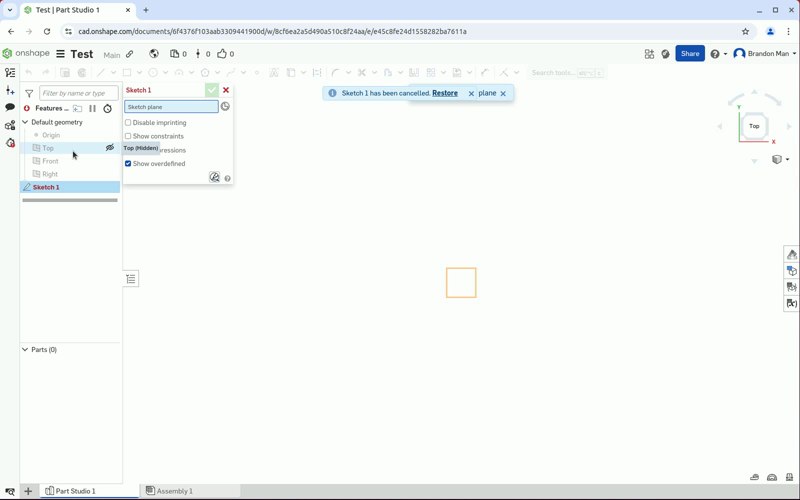
click(73, 150)
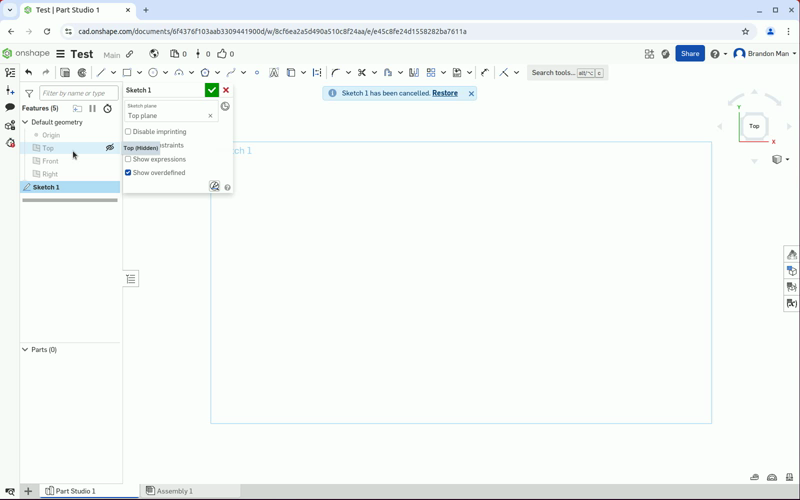
mouse_move(73, 352)
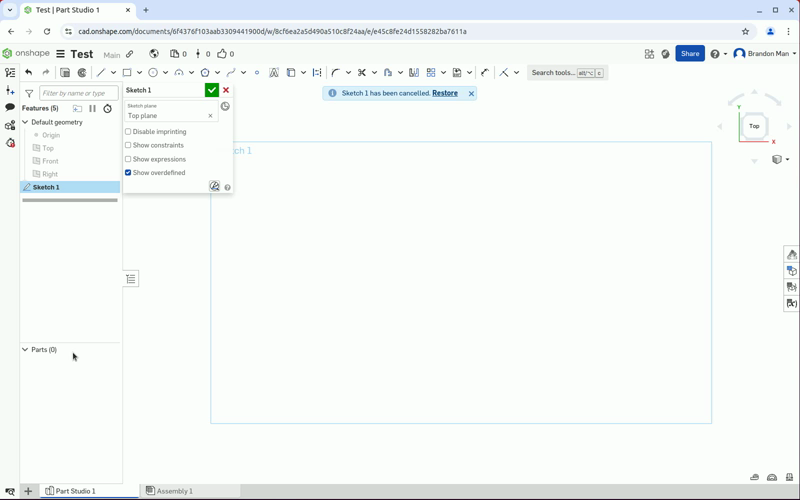
key(y)
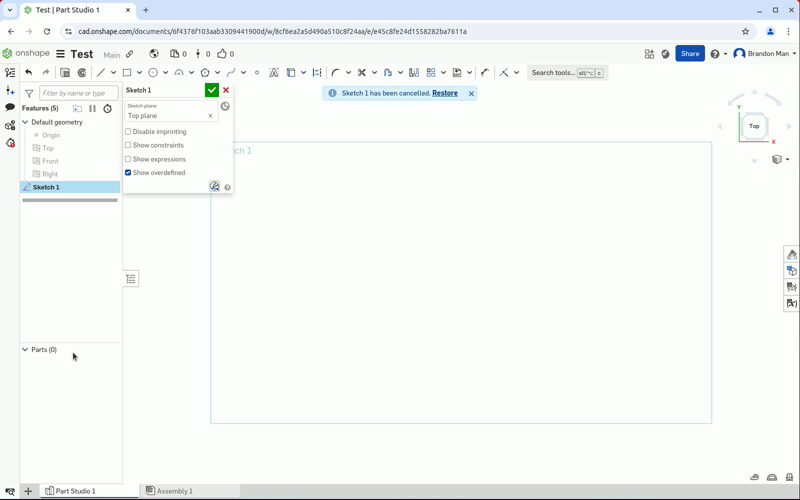
key(a)
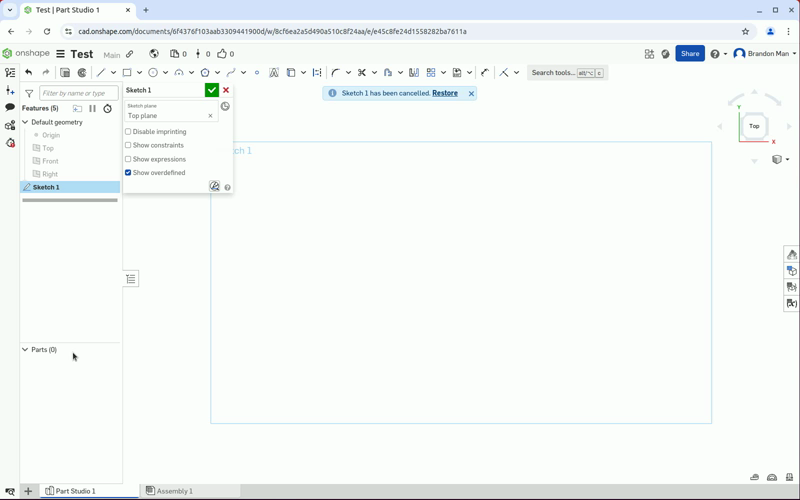
key_down(shift)
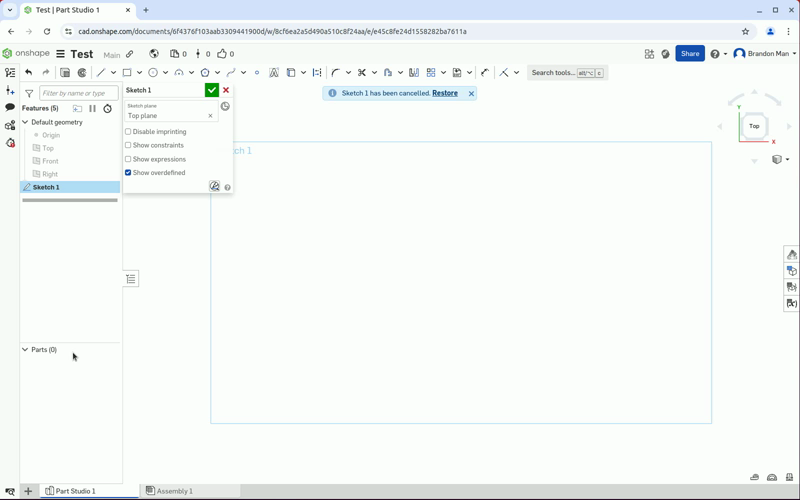
mouse_move(348, 376)
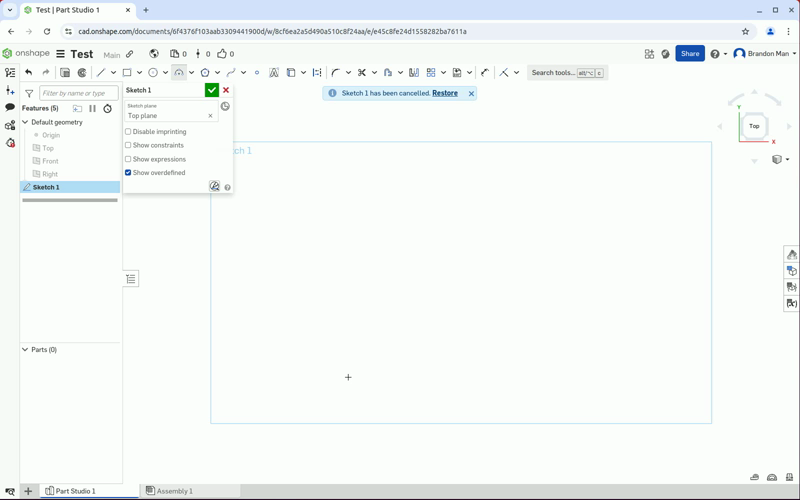
click(348, 376)
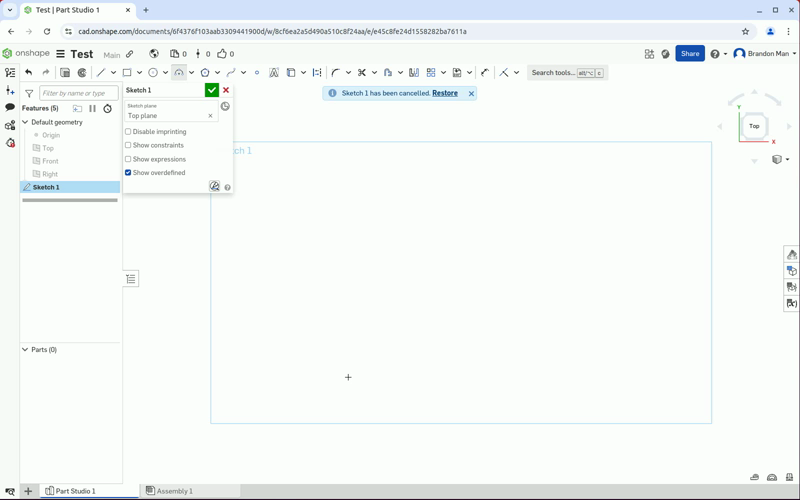
key_up(shift)
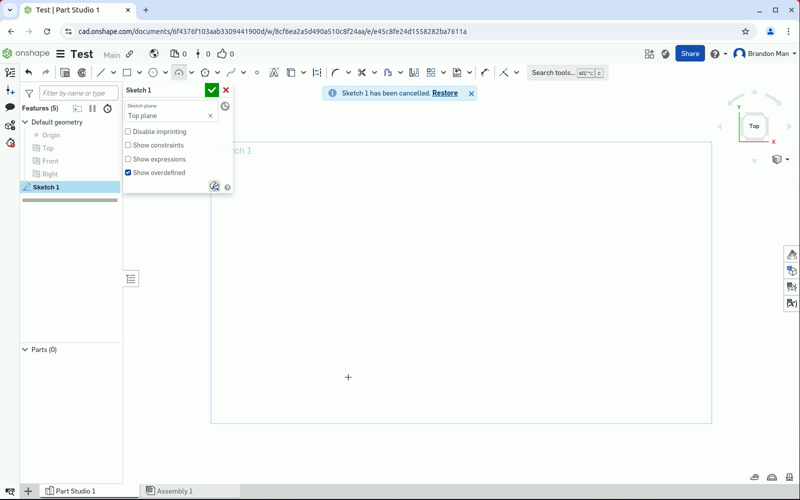
key_down(shift)
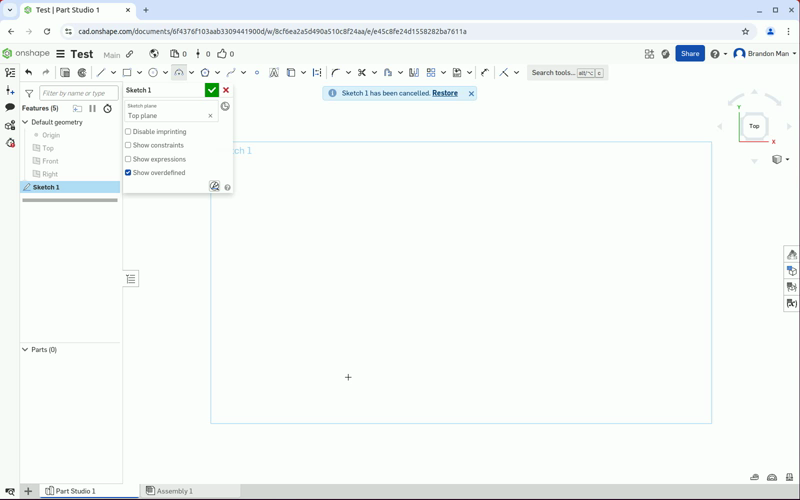
mouse_move(367, 395)
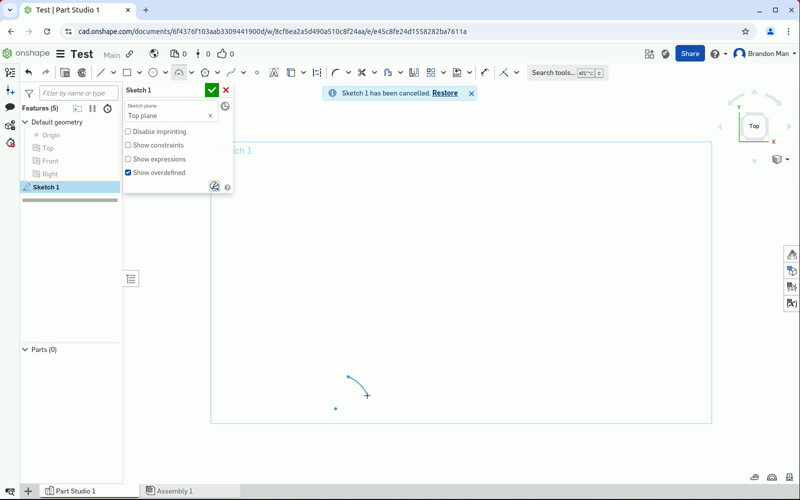
click(367, 395)
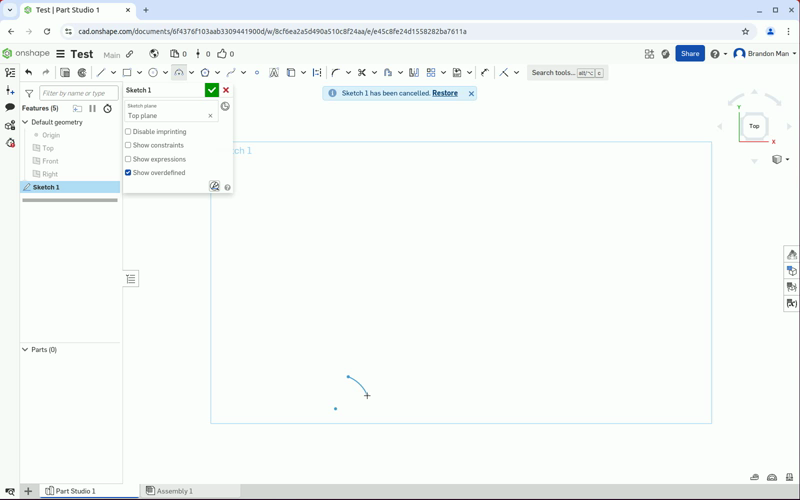
mouse_move(353, 390)
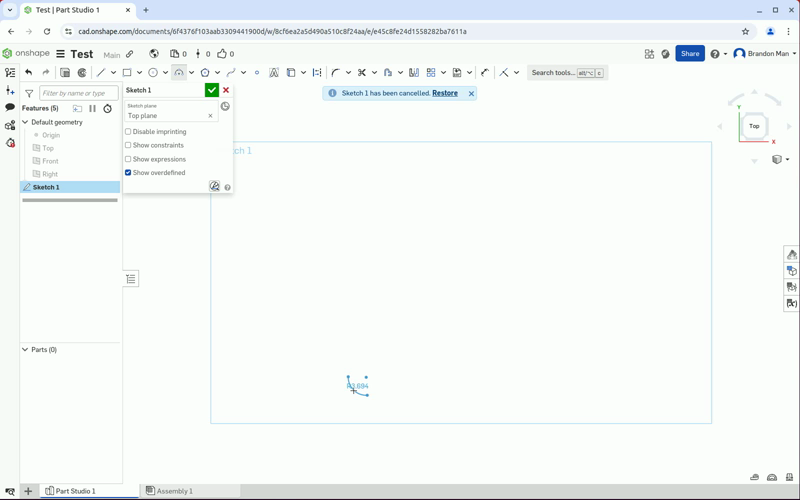
click(353, 390)
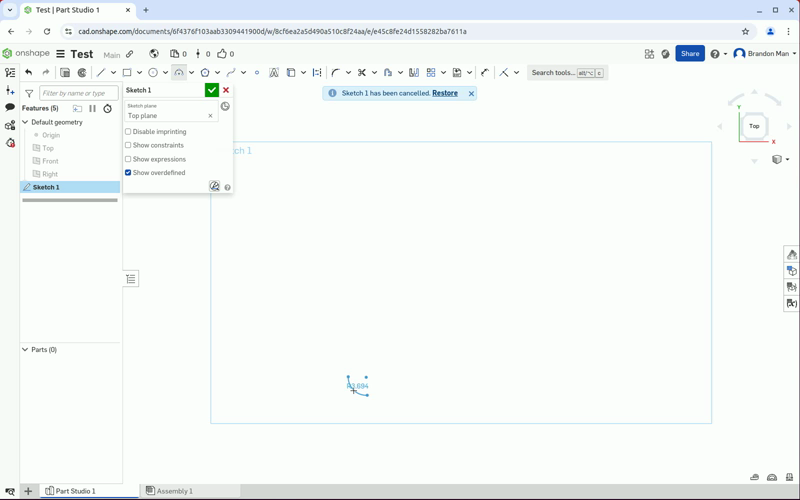
key_up(shift)
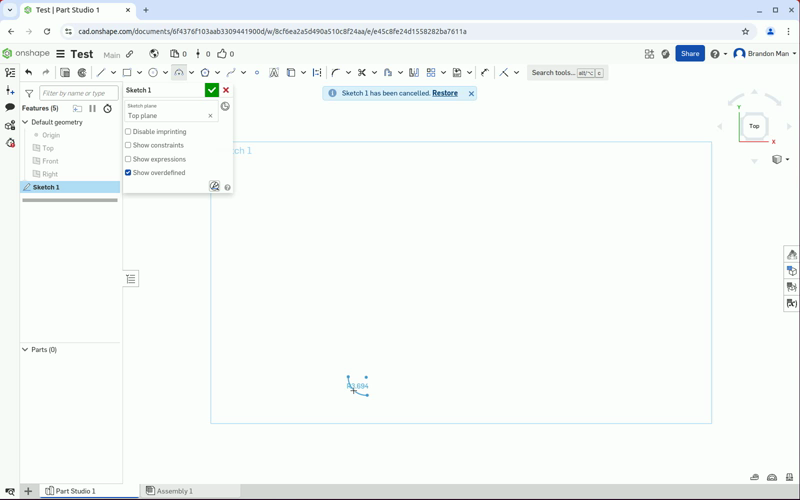
key(esc)
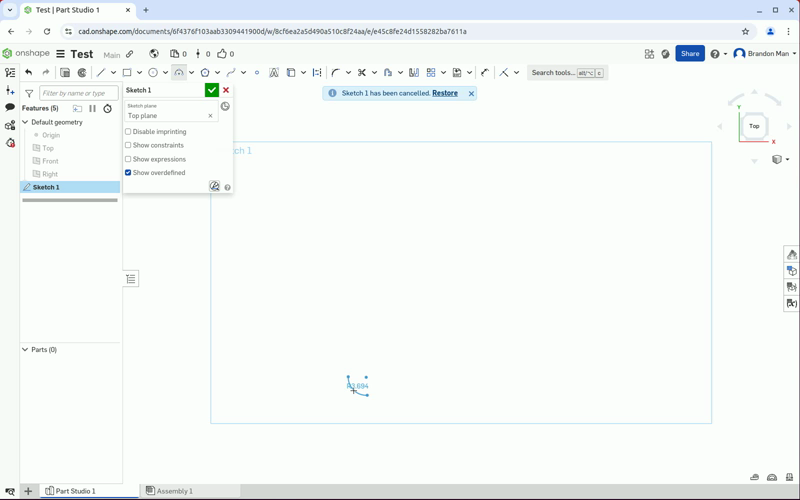
key(l)
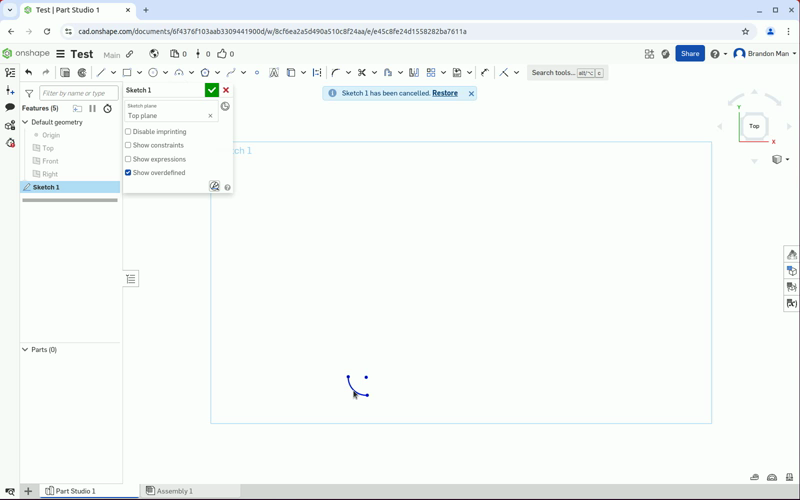
mouse_move(367, 395)
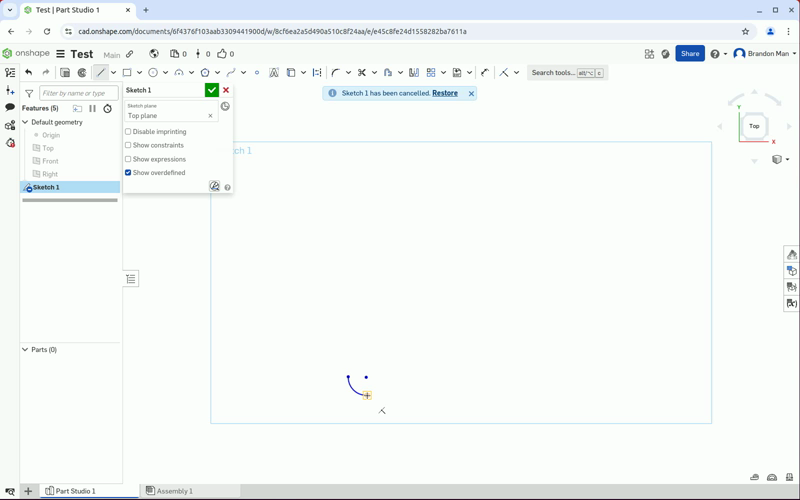
click(367, 395)
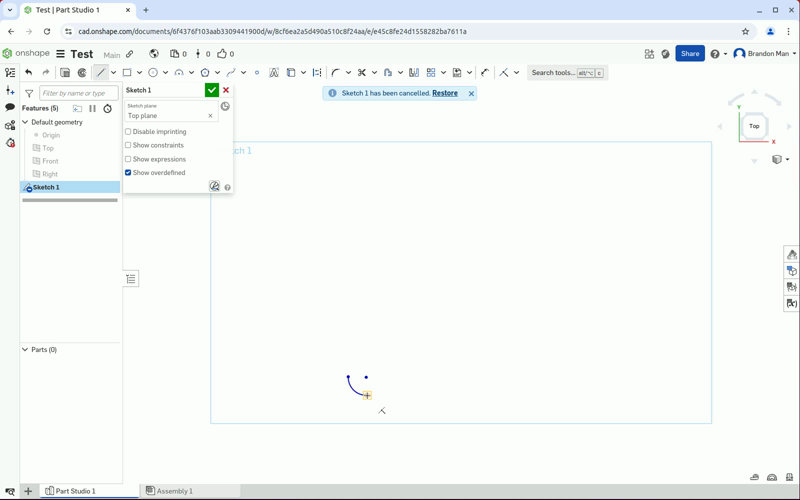
key_down(shift)
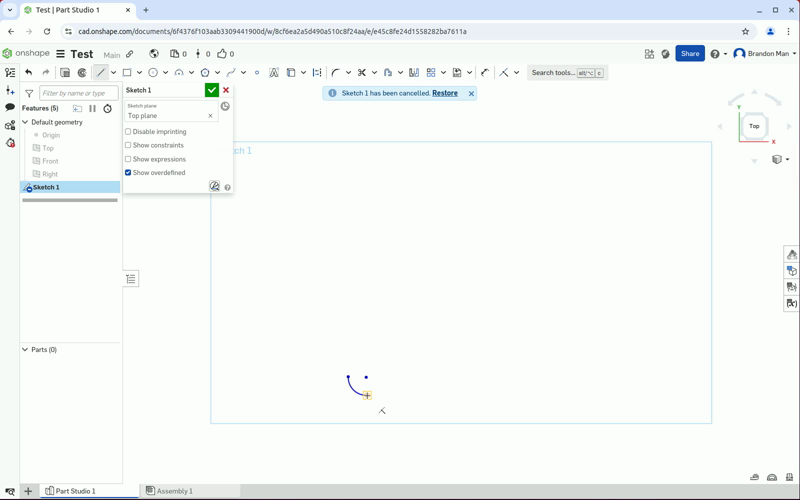
mouse_move(553, 395)
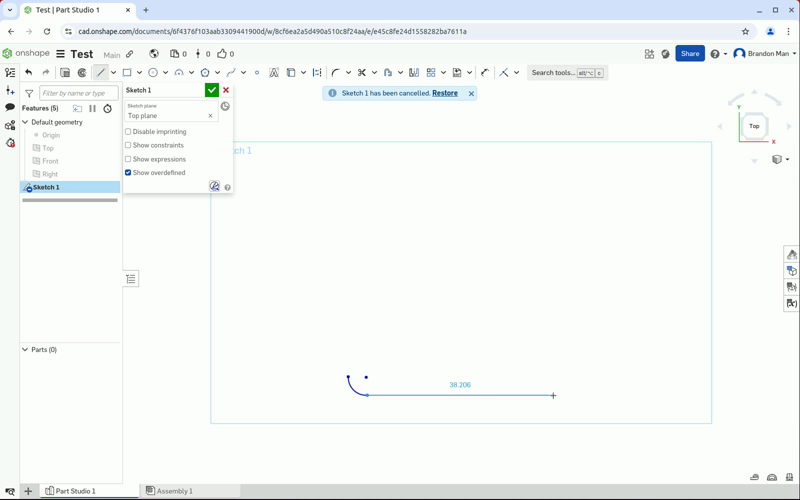
click(553, 395)
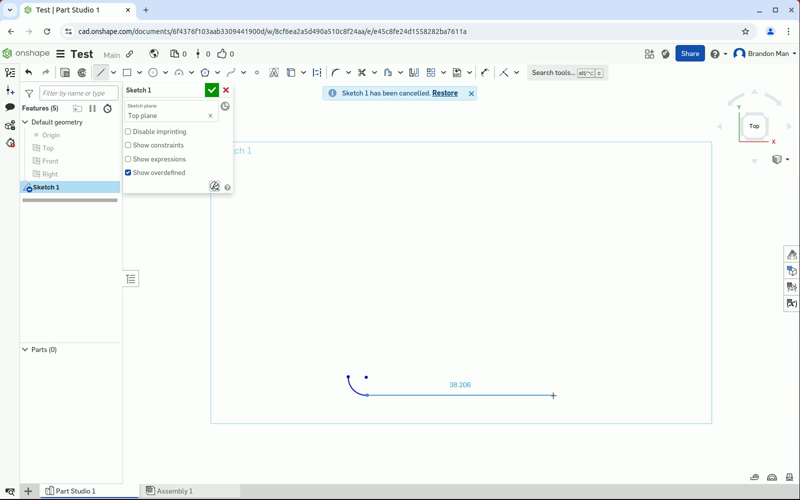
key_up(shift)
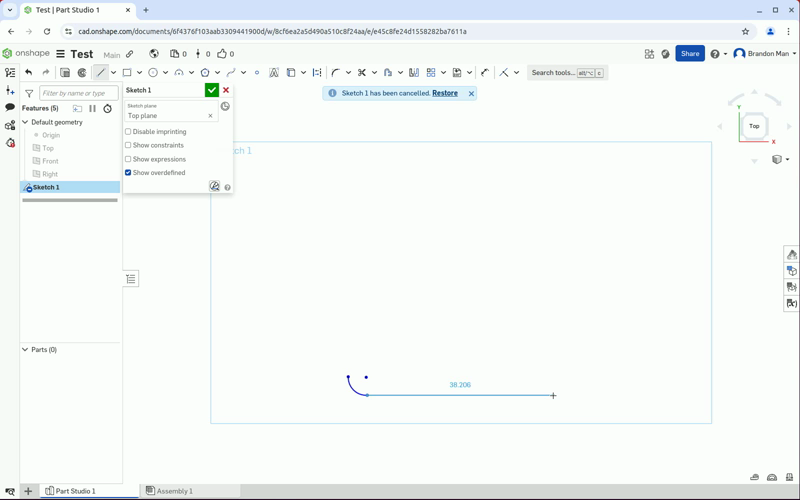
key(esc)
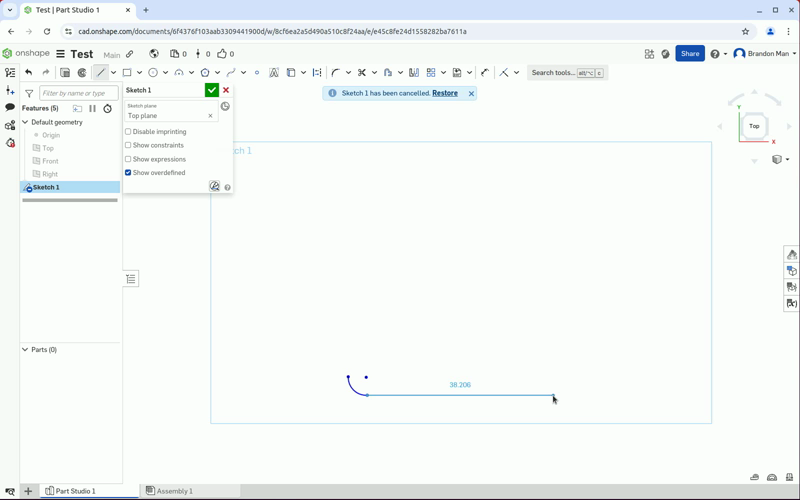
key(a)
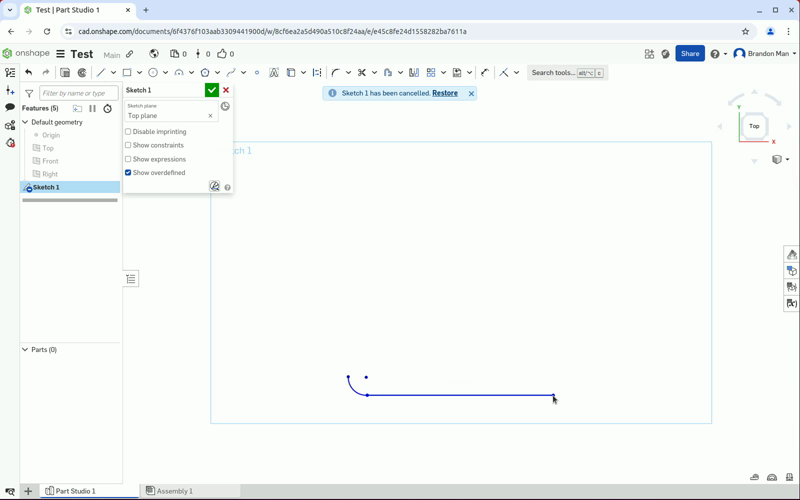
mouse_move(553, 395)
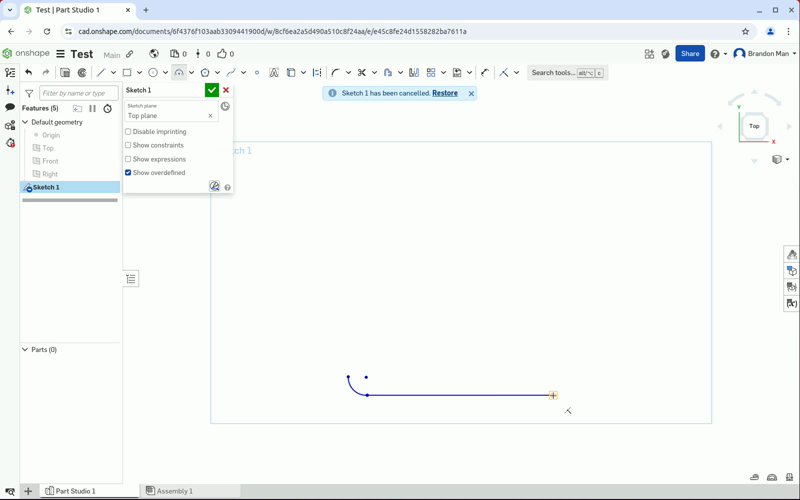
click(553, 395)
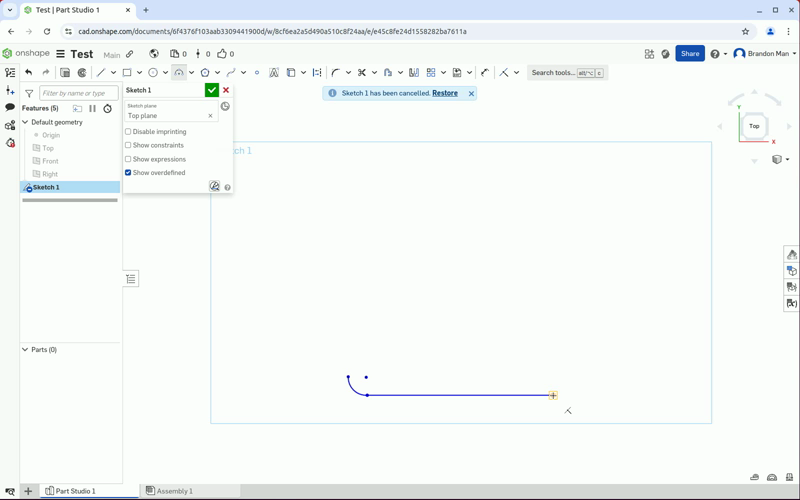
key_down(shift)
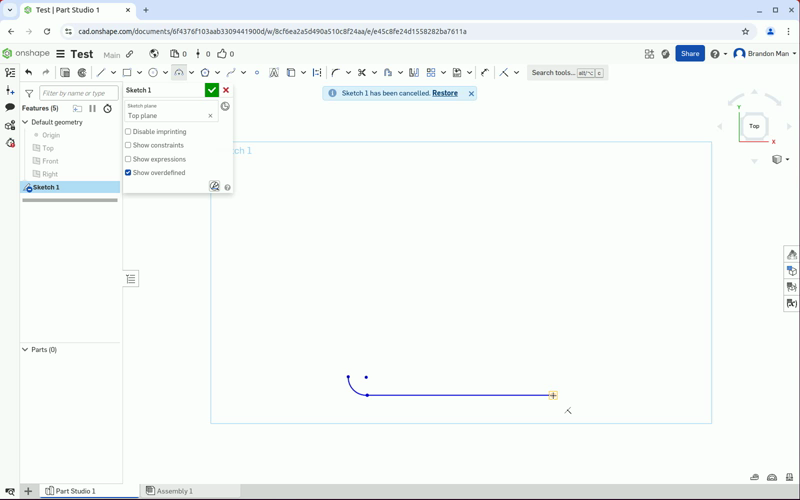
mouse_move(572, 376)
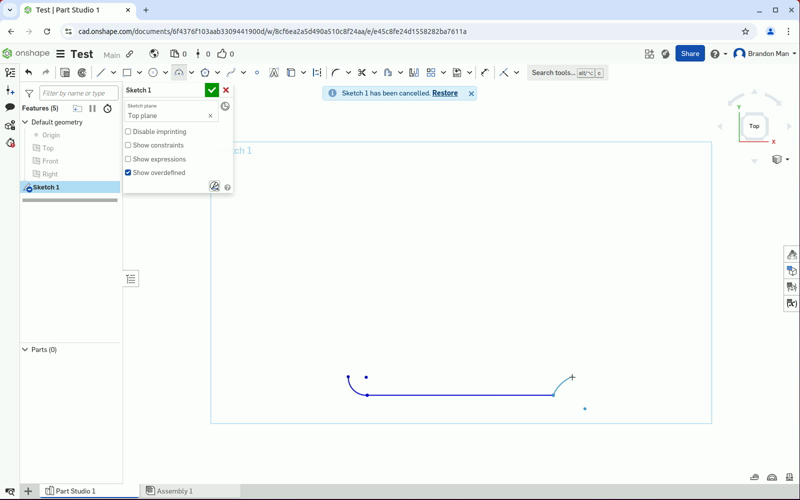
click(572, 376)
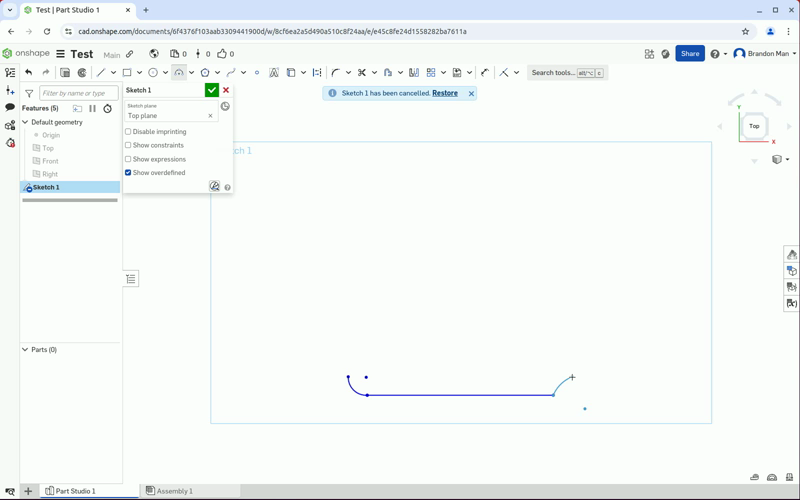
mouse_move(566, 390)
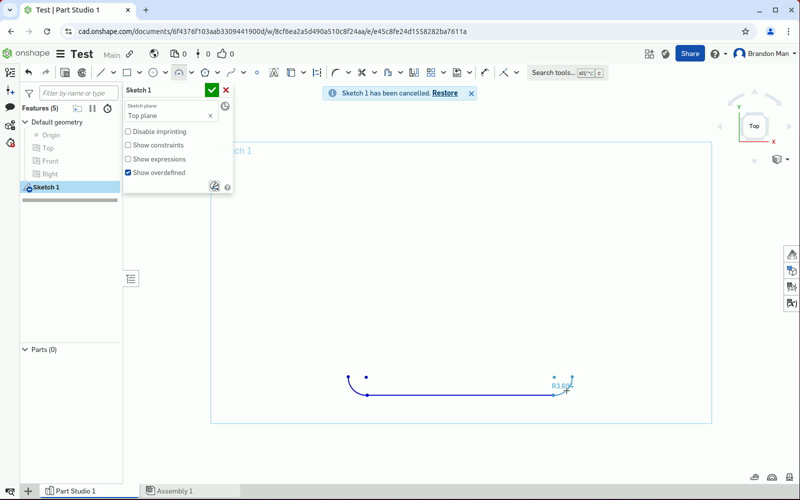
click(566, 390)
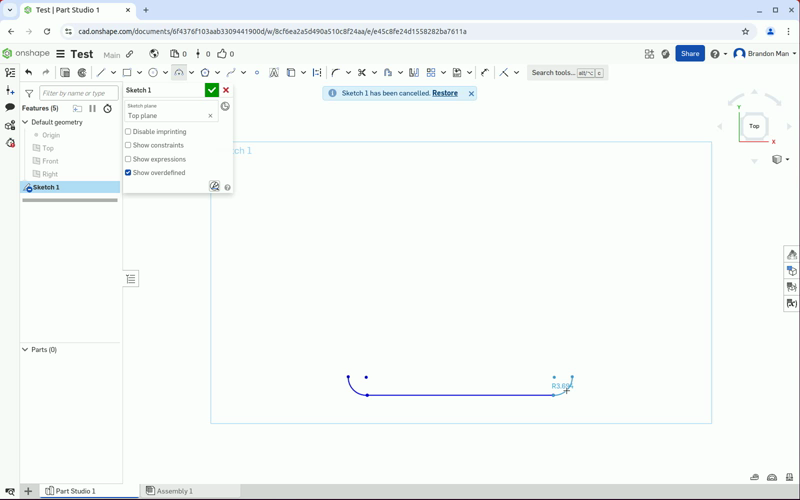
key_up(shift)
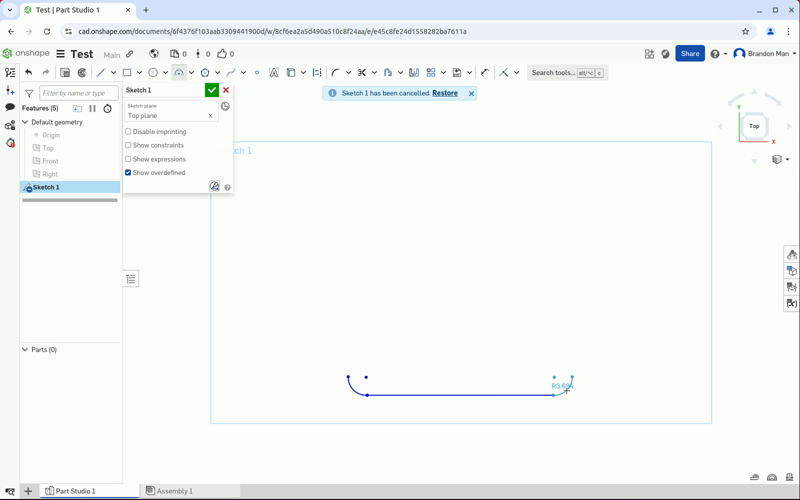
key(esc)
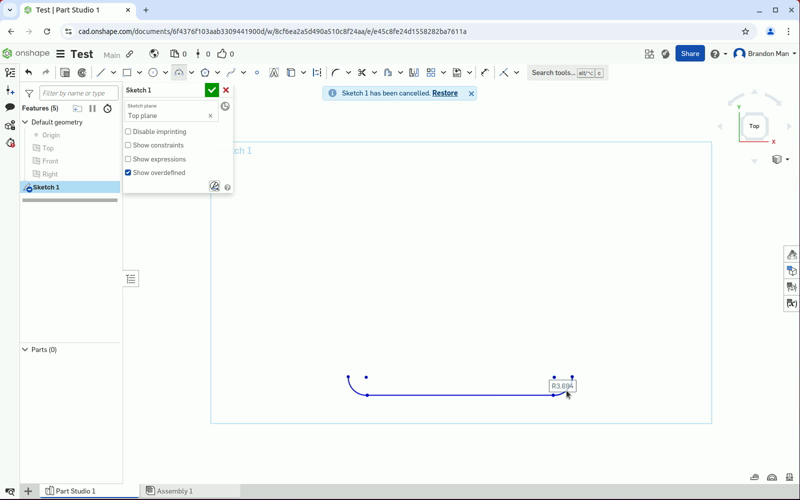
key(l)
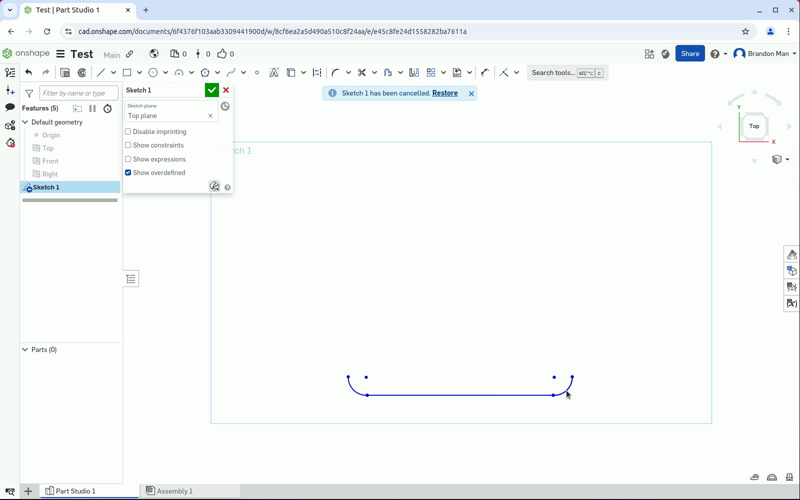
mouse_move(572, 376)
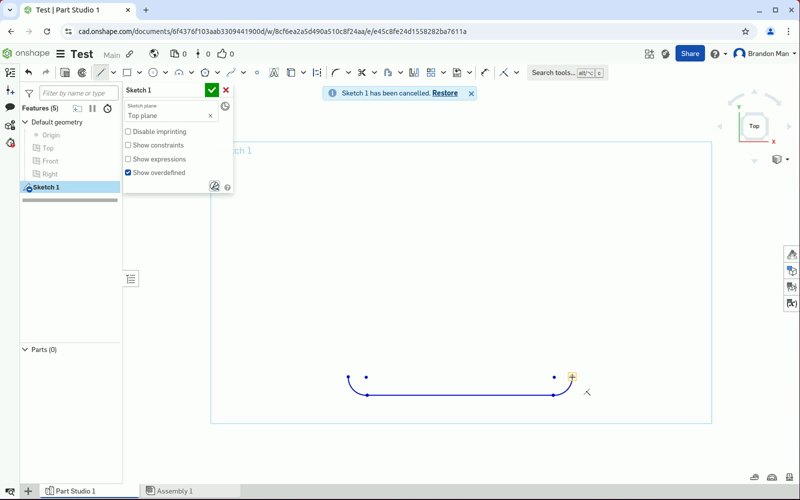
click(572, 376)
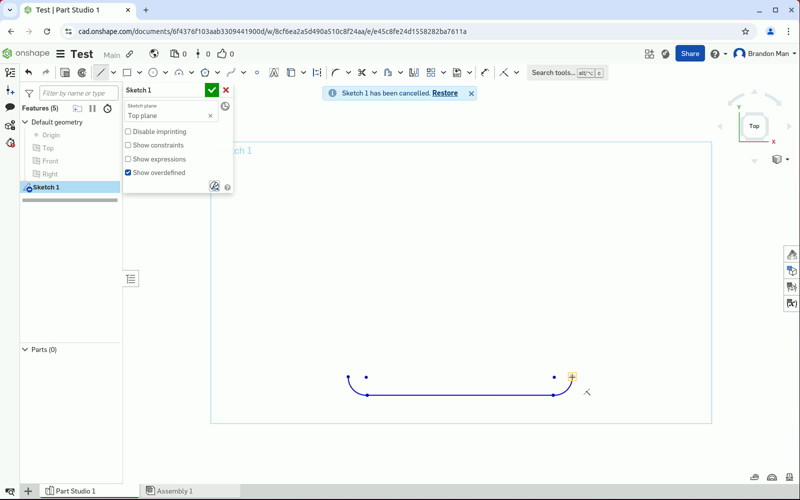
key_down(shift)
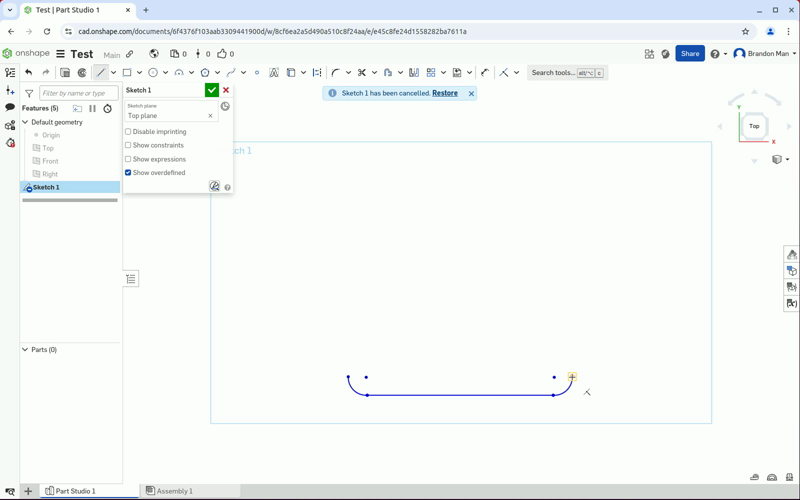
mouse_move(572, 190)
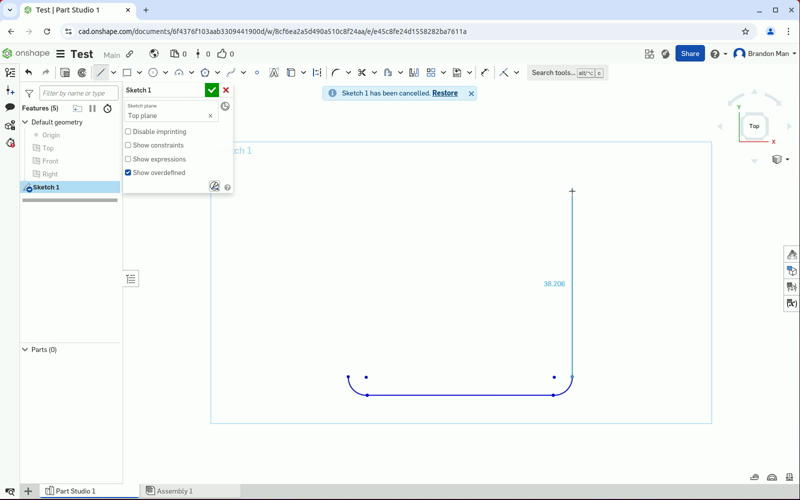
click(572, 190)
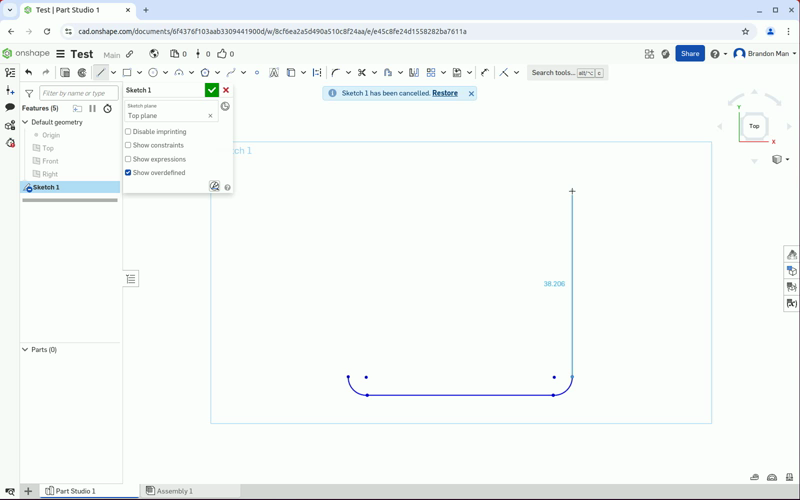
key_up(shift)
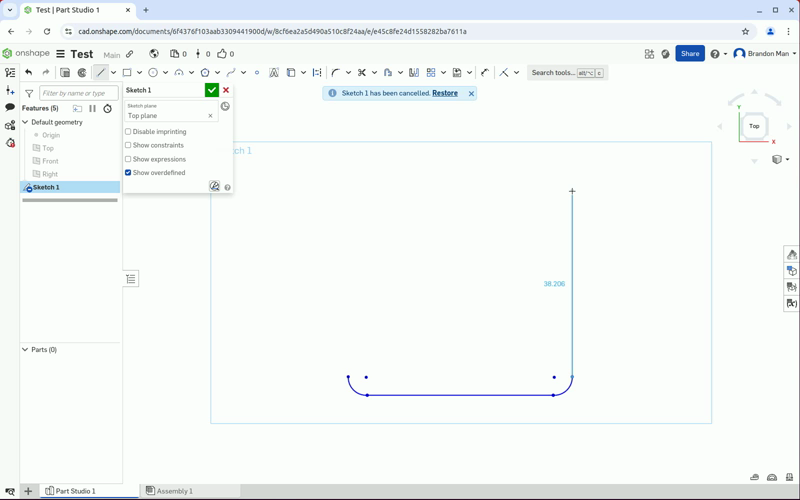
key(esc)
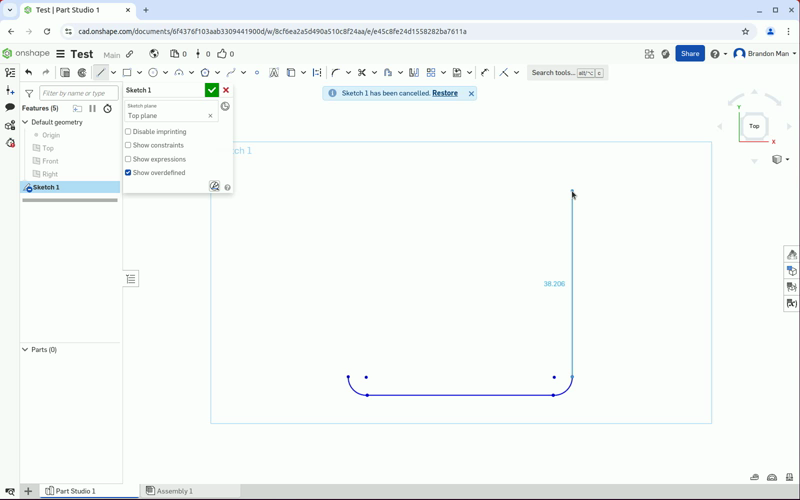
key(a)
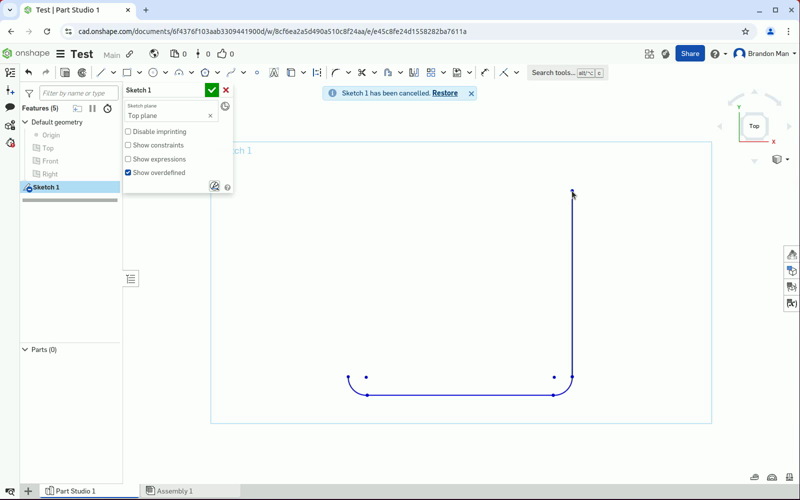
mouse_move(572, 190)
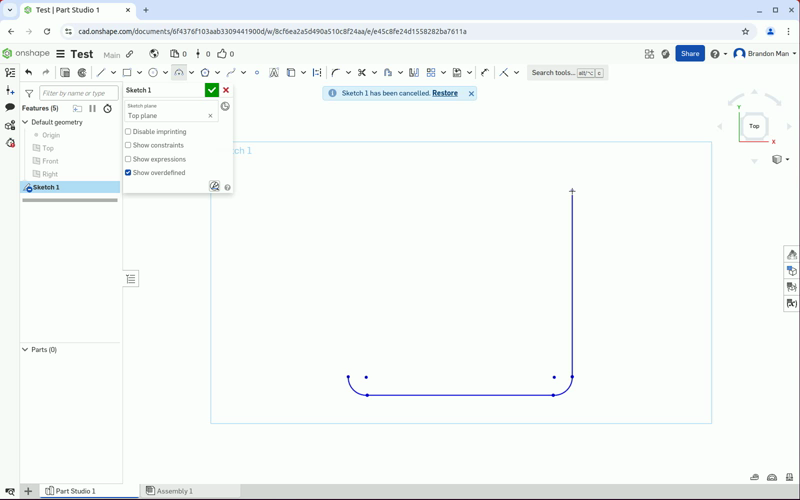
click(572, 190)
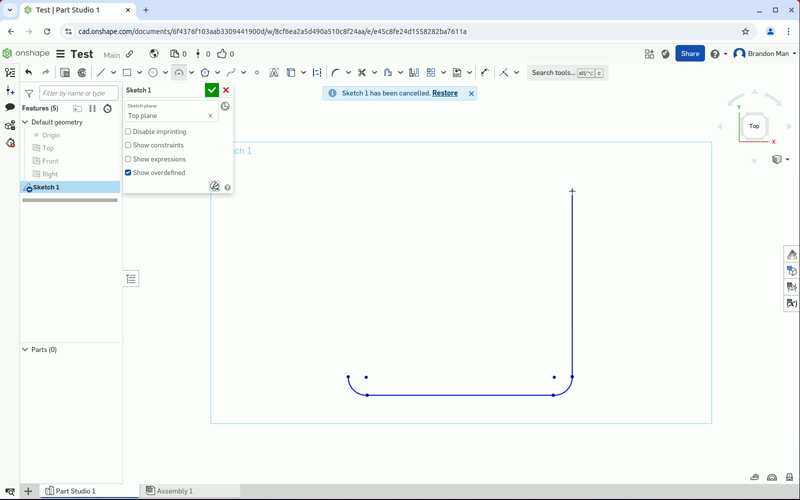
key_down(shift)
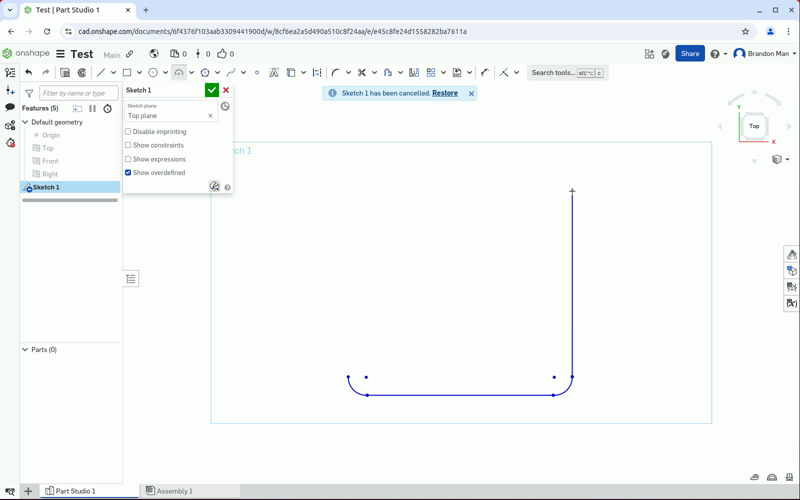
mouse_move(553, 171)
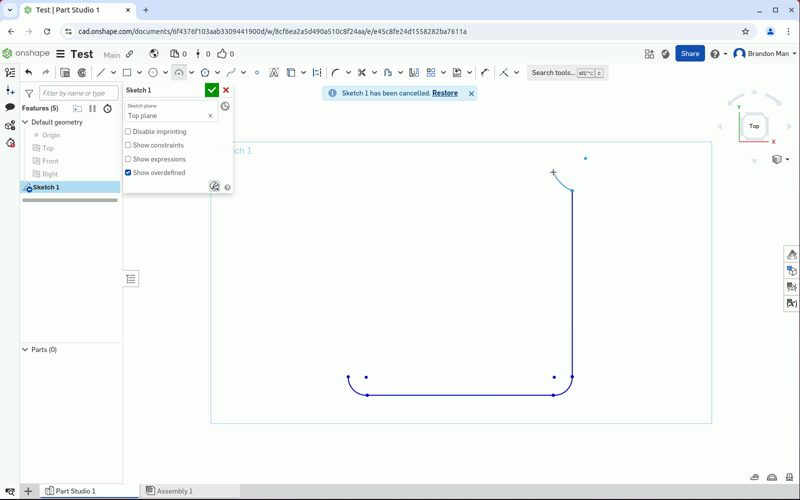
click(553, 171)
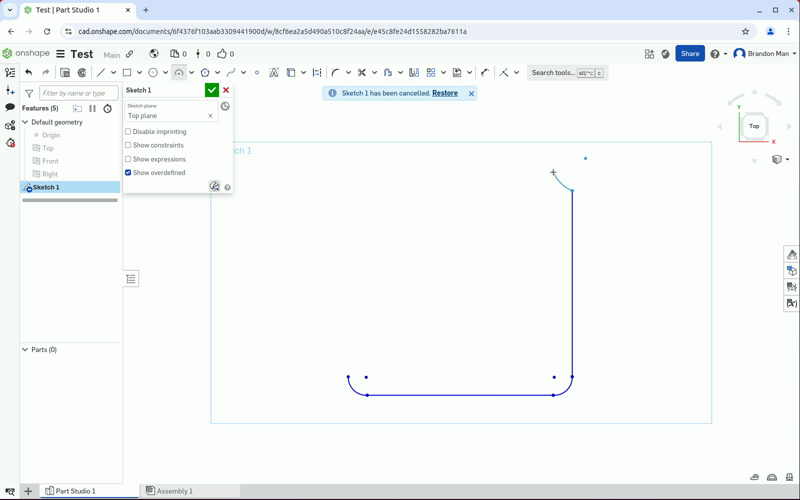
mouse_move(566, 177)
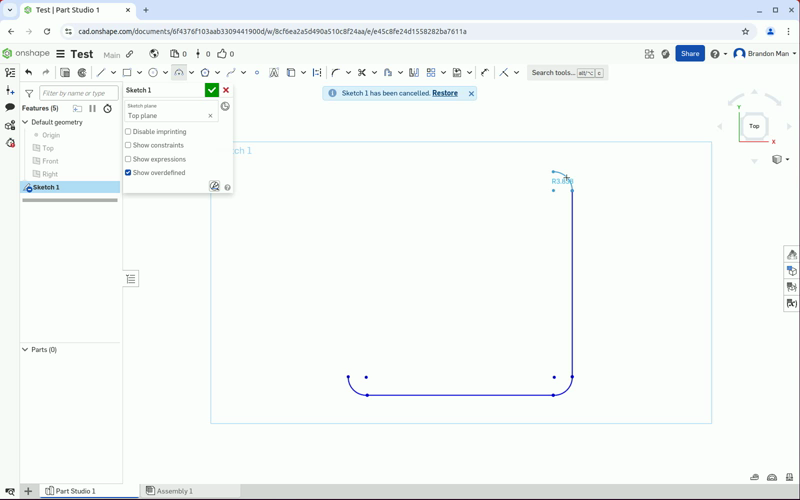
click(566, 177)
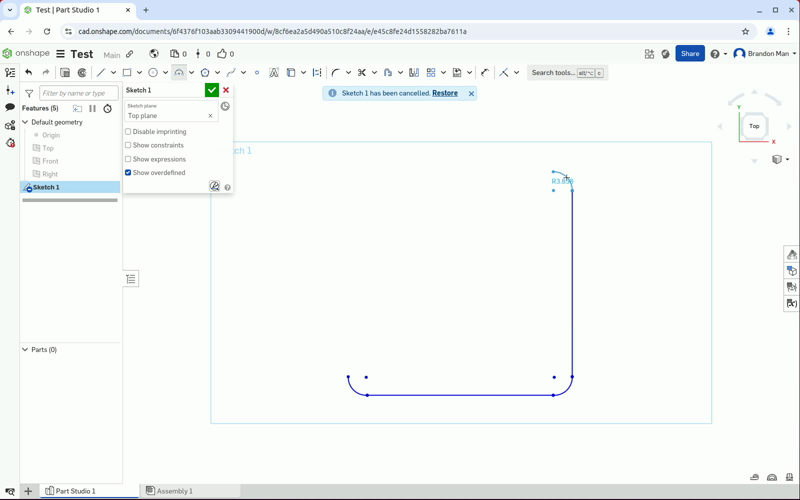
key_up(shift)
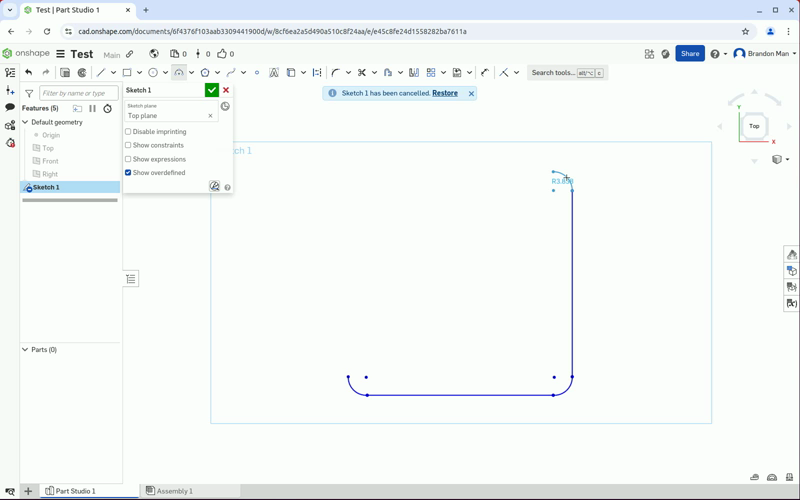
key(esc)
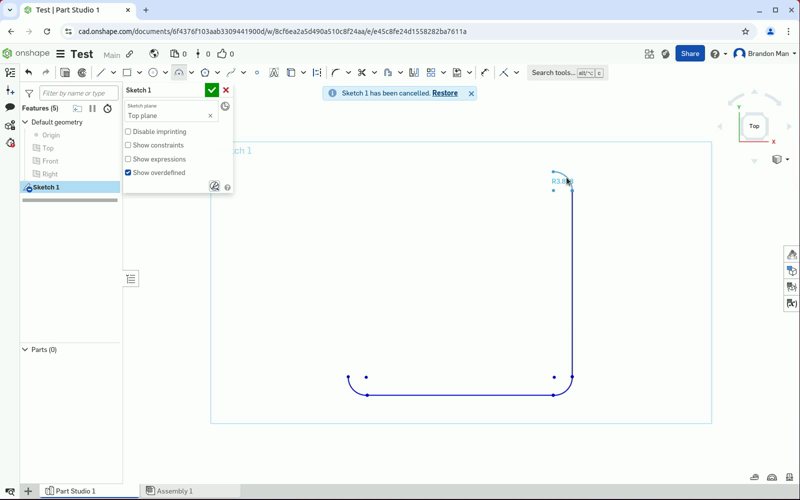
key(l)
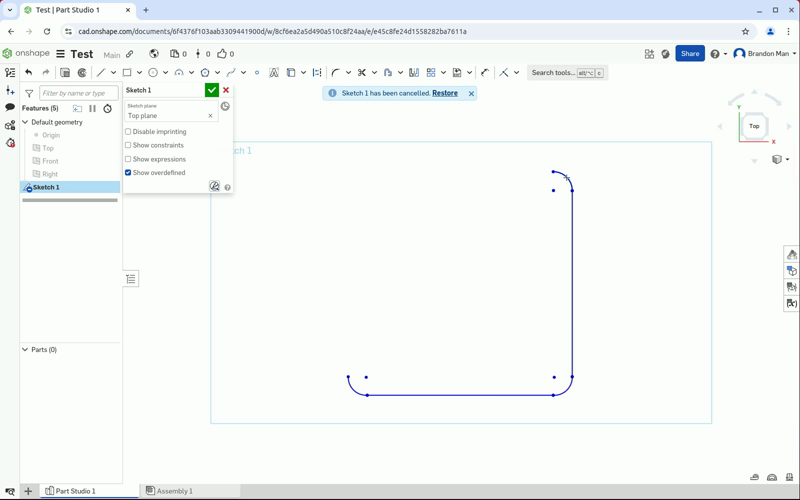
mouse_move(553, 171)
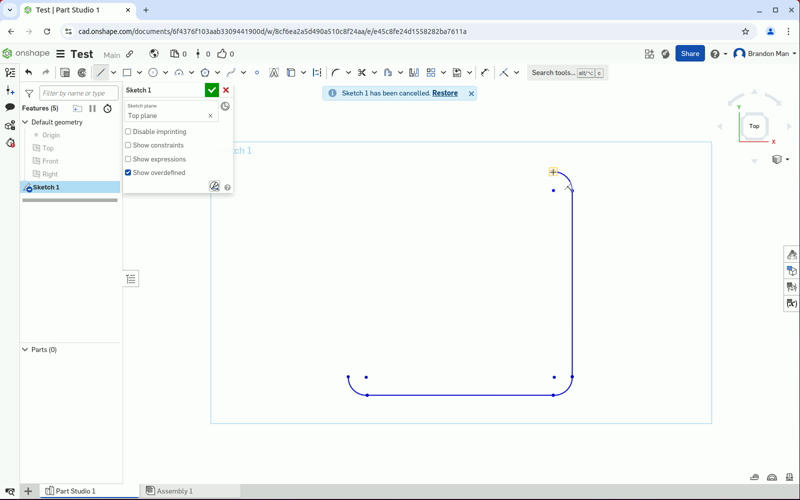
click(553, 171)
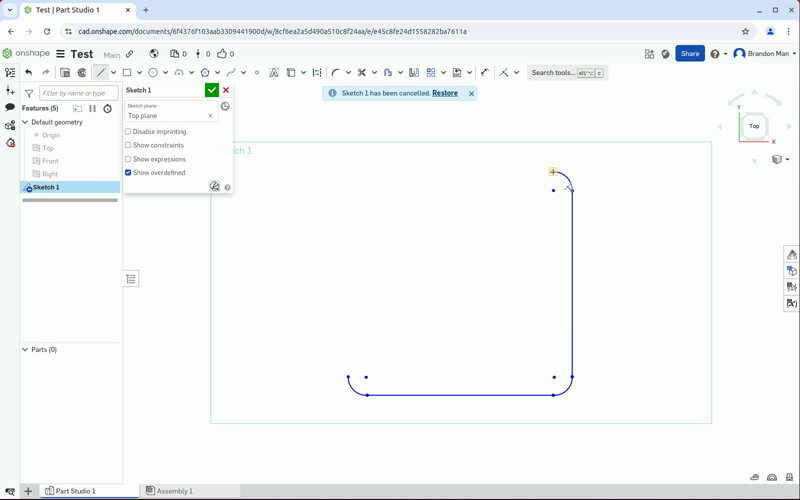
key_down(shift)
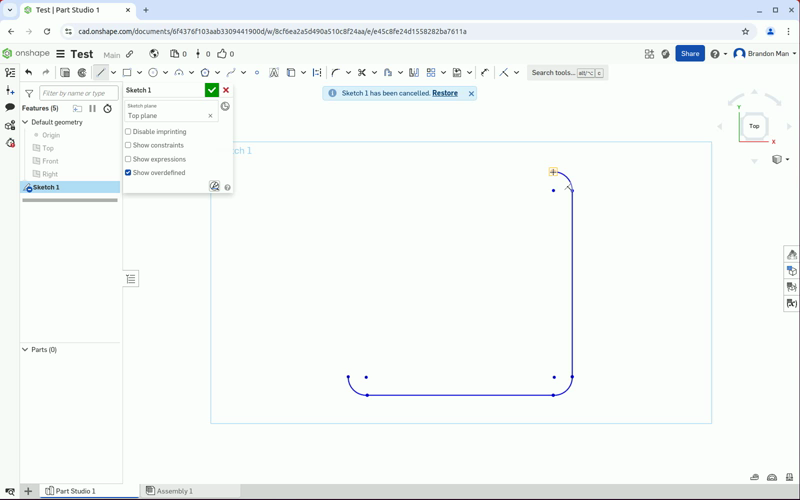
mouse_move(367, 171)
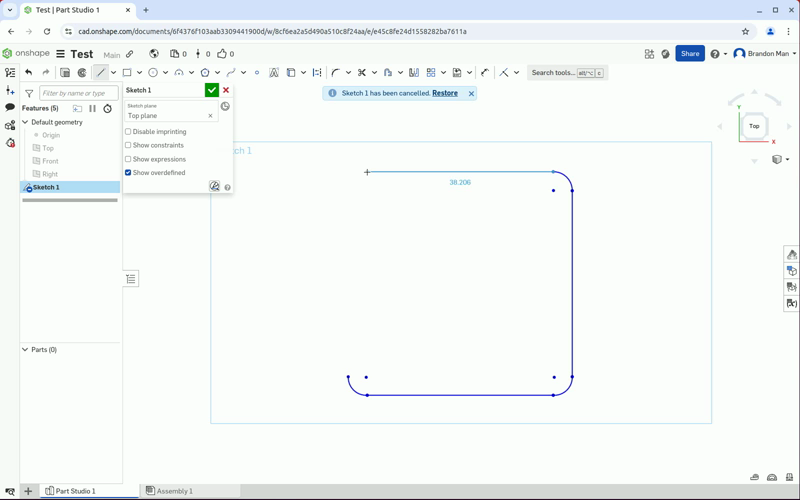
click(367, 171)
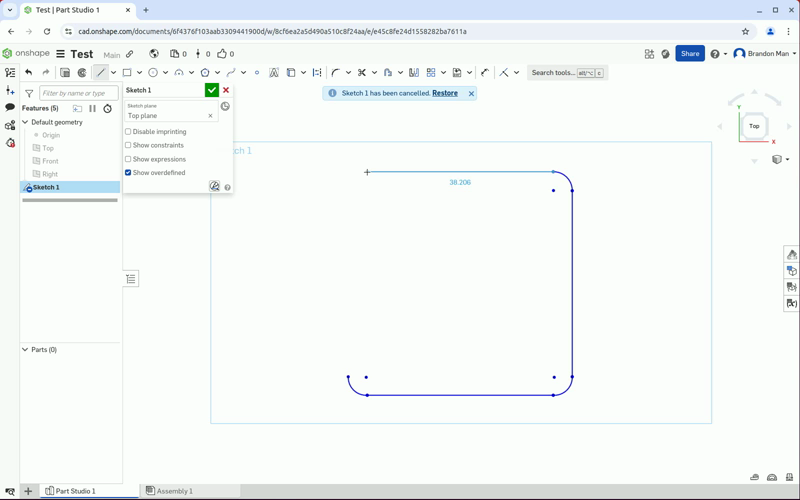
key_up(shift)
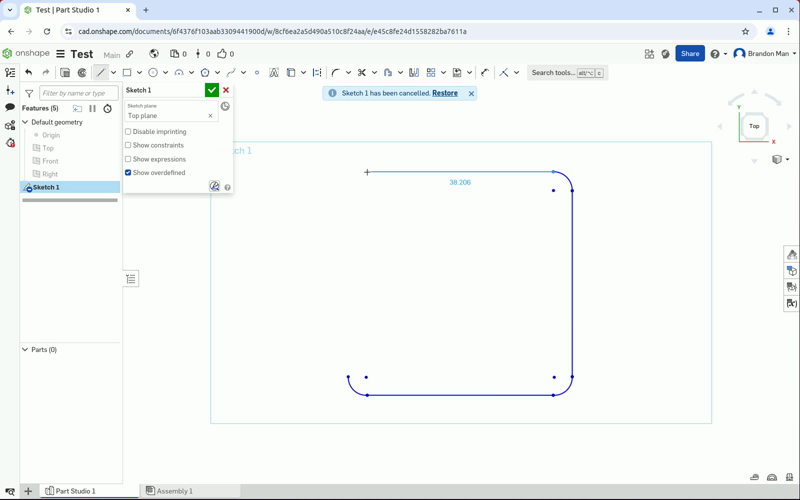
key(esc)
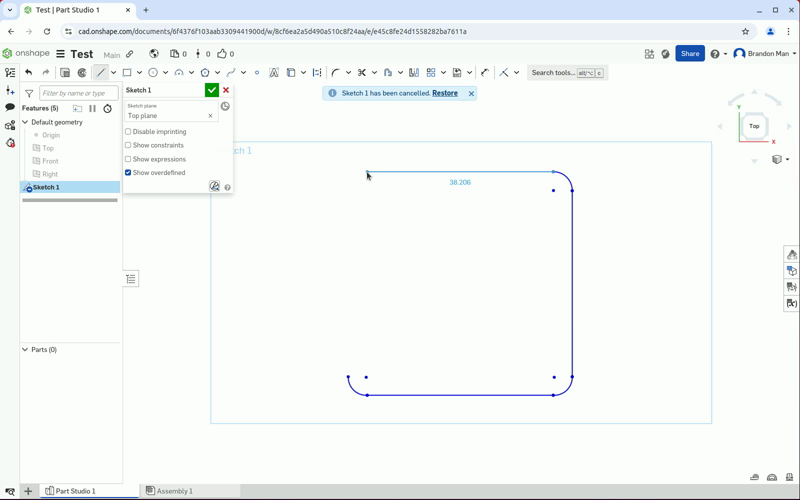
key(a)
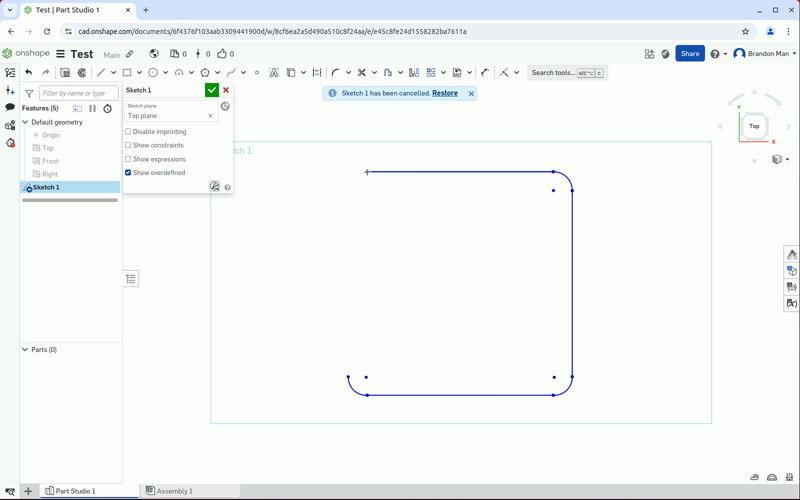
mouse_move(367, 171)
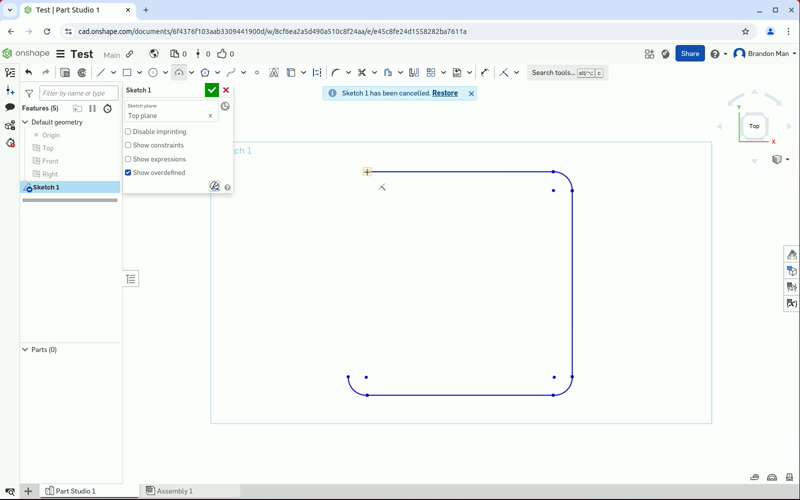
click(367, 171)
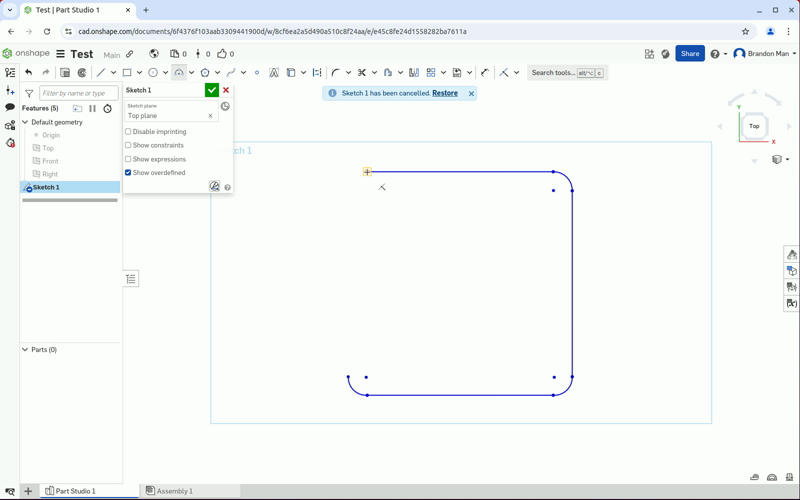
key_down(shift)
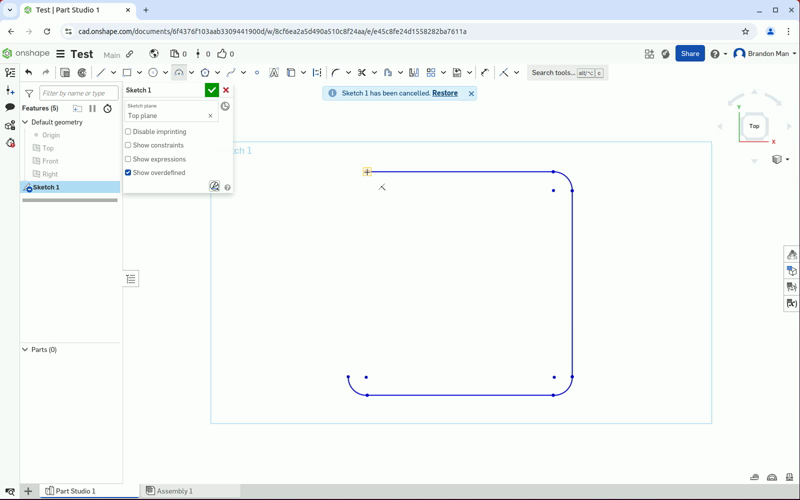
mouse_move(348, 190)
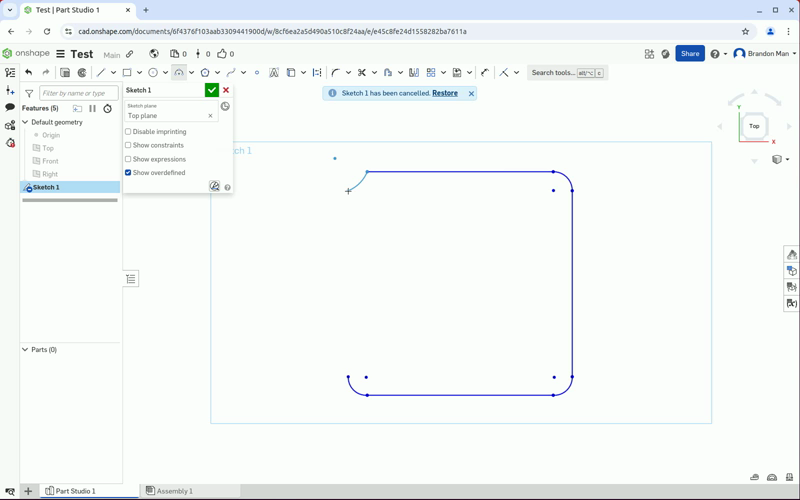
click(348, 190)
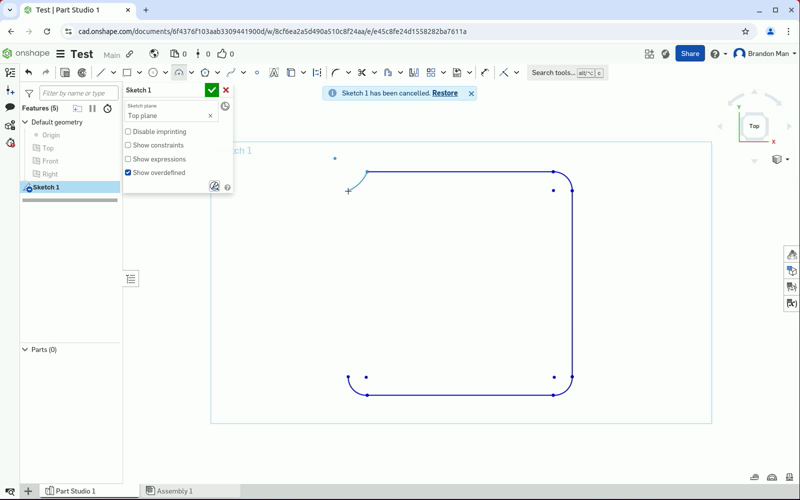
mouse_move(353, 177)
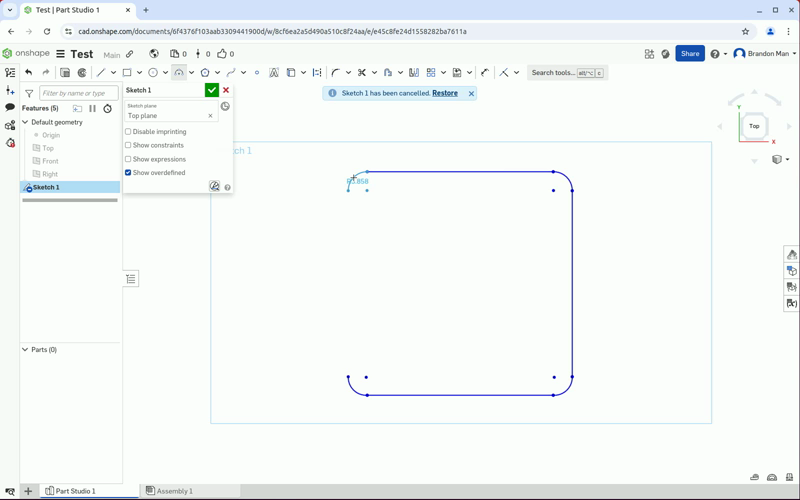
click(353, 177)
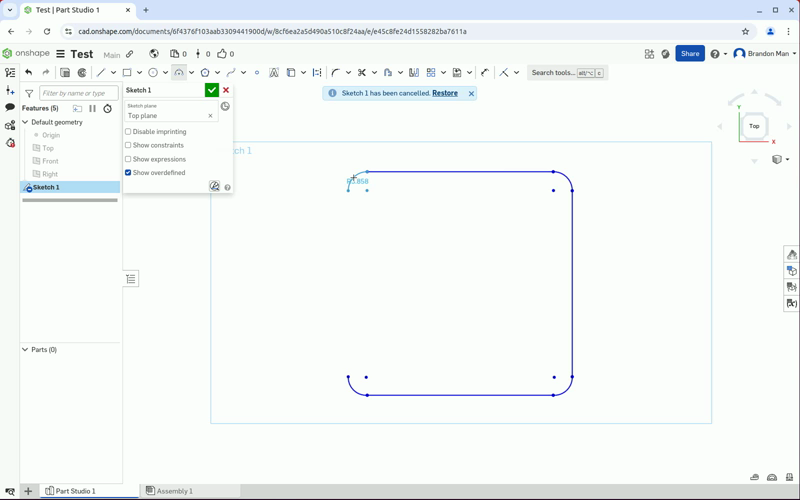
key_up(shift)
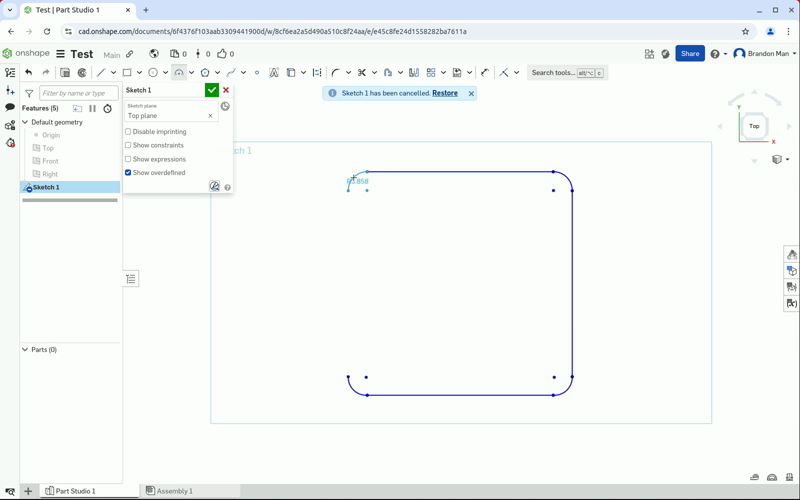
key(esc)
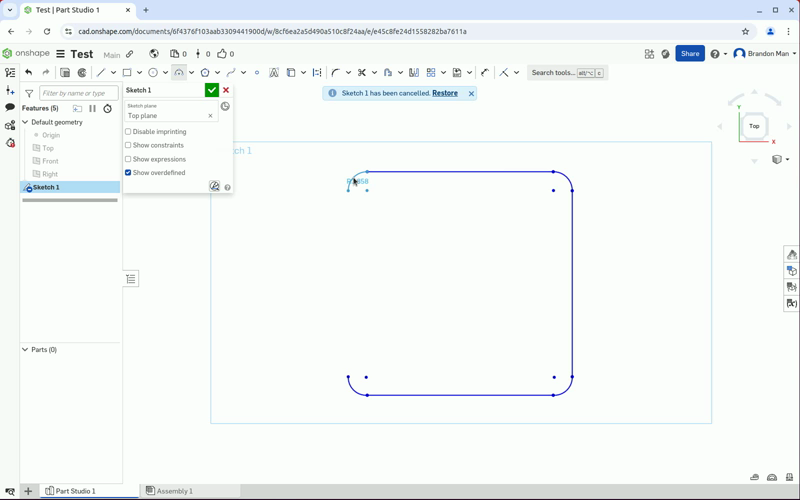
key(l)
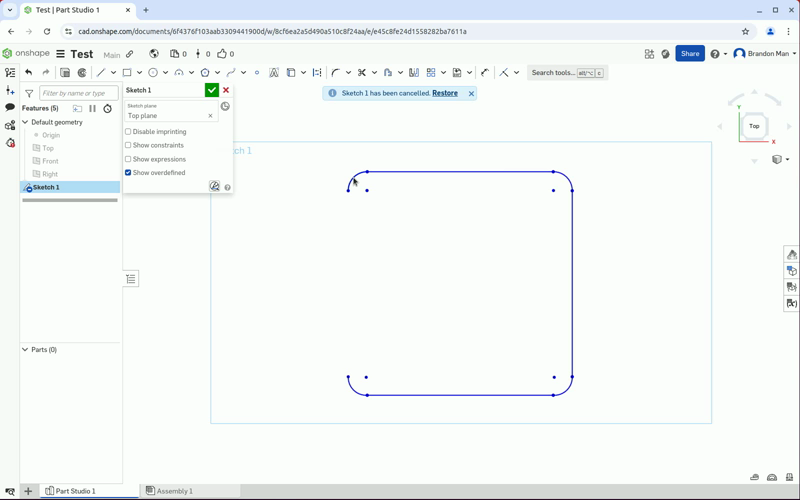
mouse_move(348, 190)
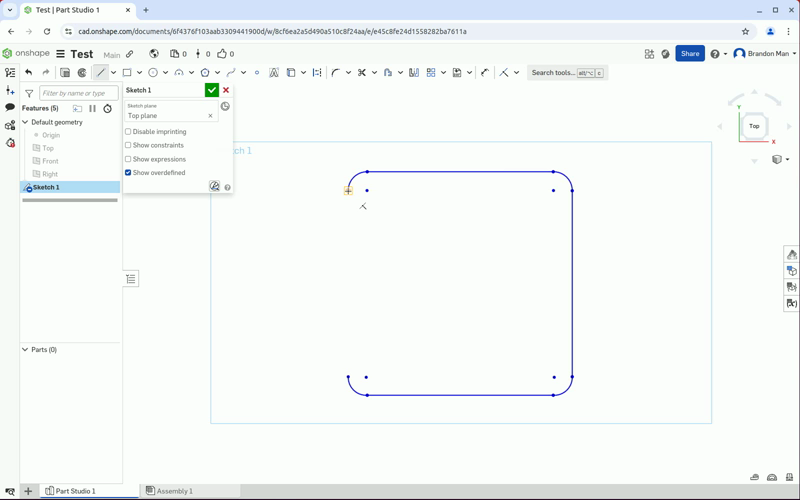
click(348, 190)
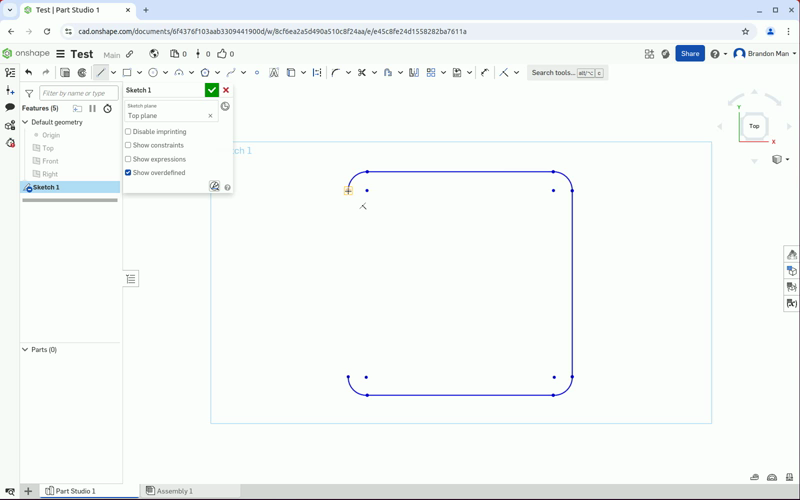
key_down(shift)
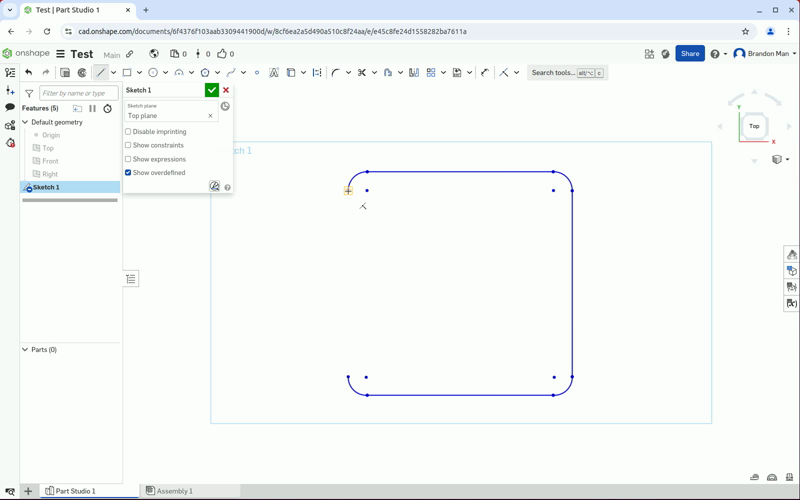
mouse_move(348, 376)
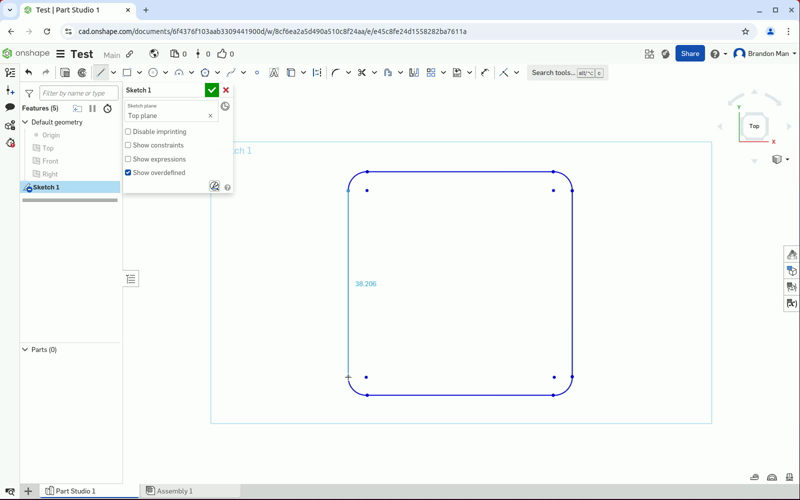
key_up(shift)
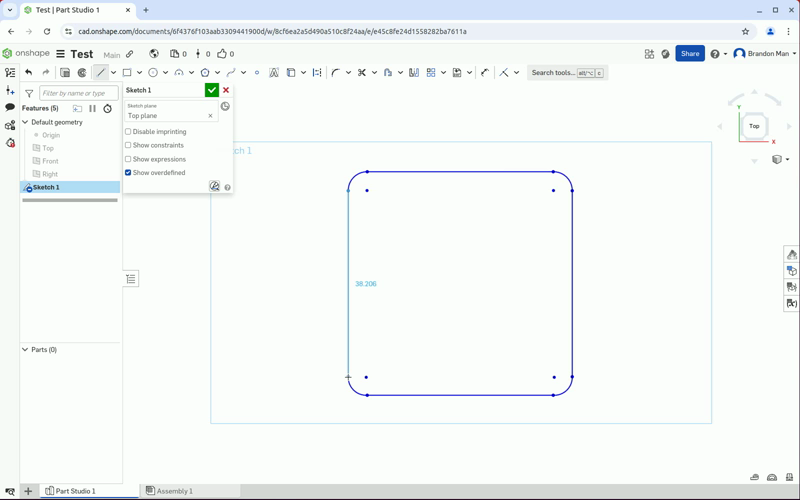
click(348, 376)
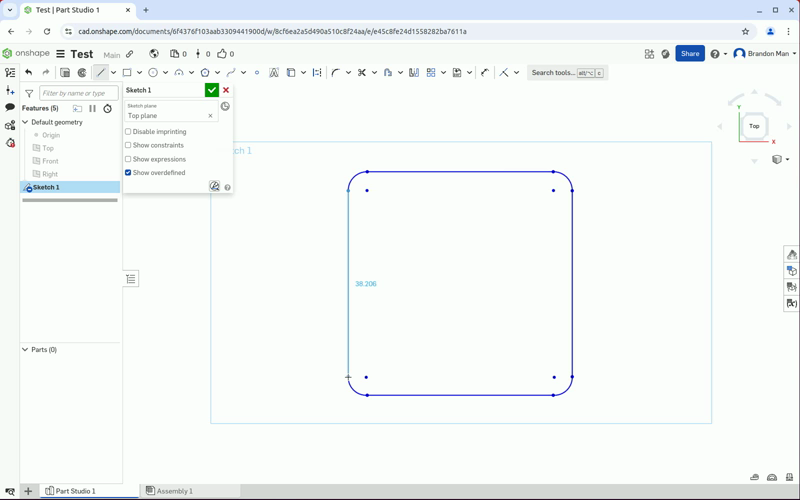
key(esc)
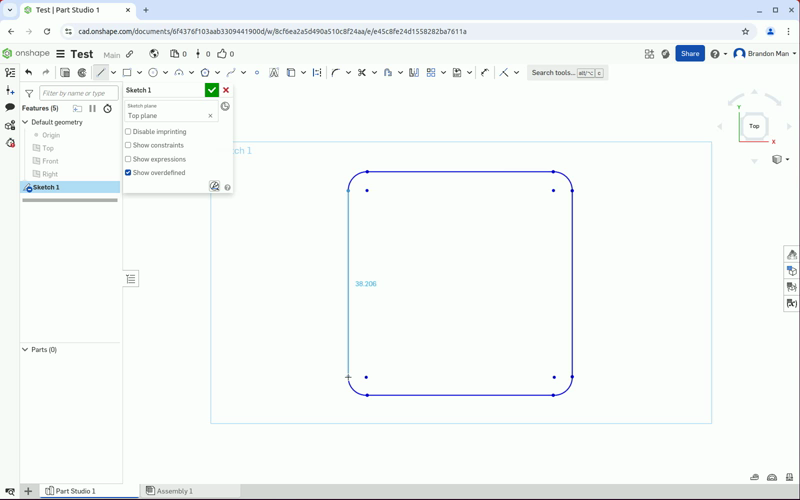
mouse_move(476, 242)
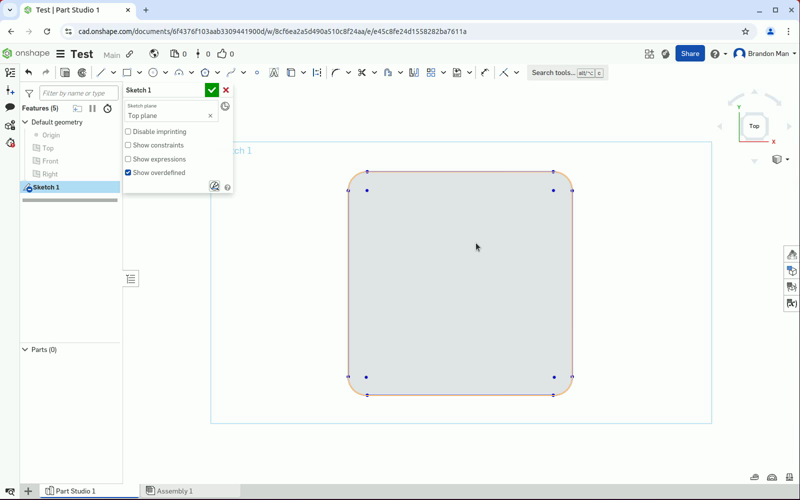
click(476, 242)
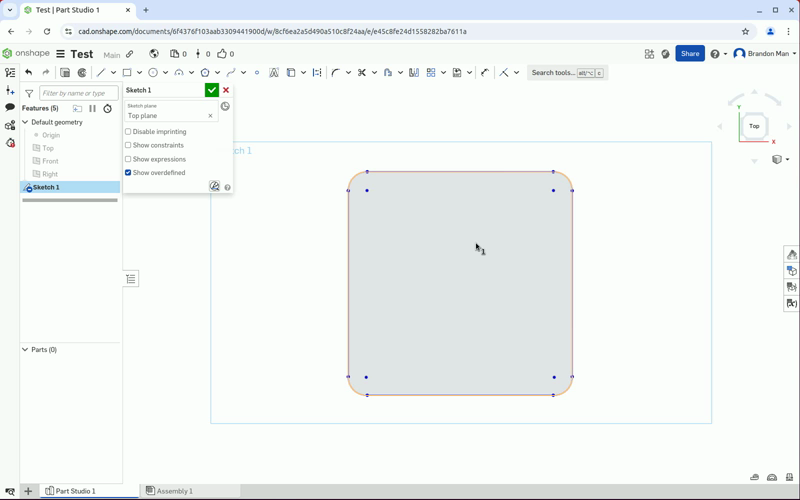
mouse_move(73, 352)
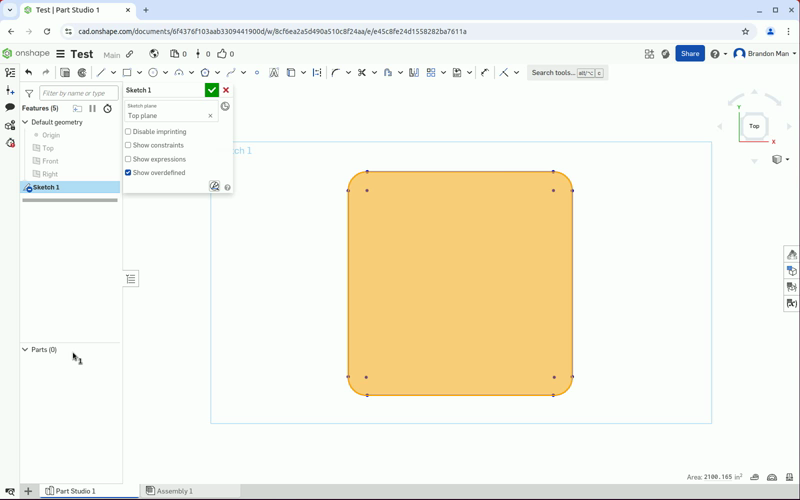
key(shift+y)
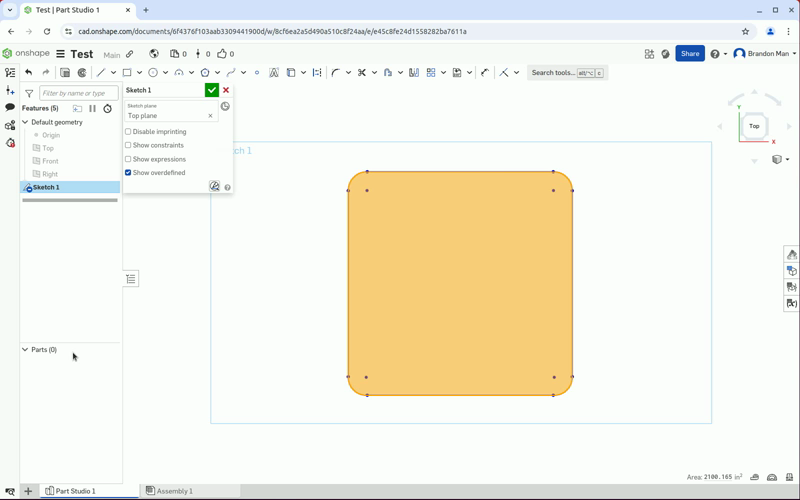
key(shift+e)
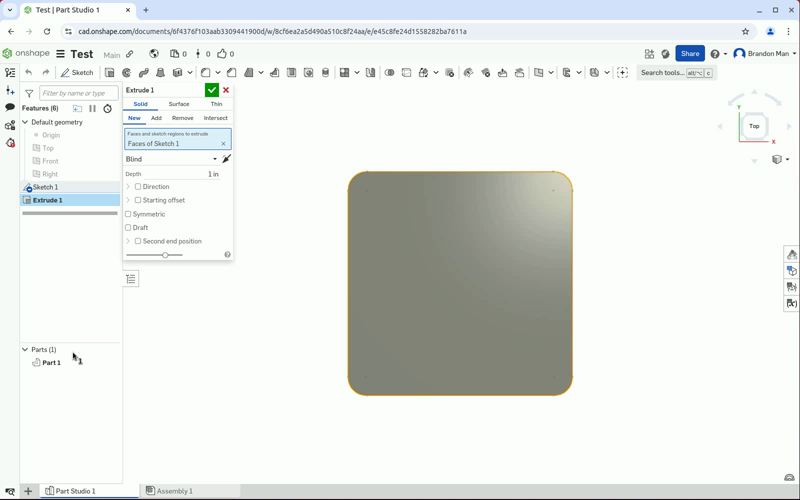
mouse_move(143, 106)
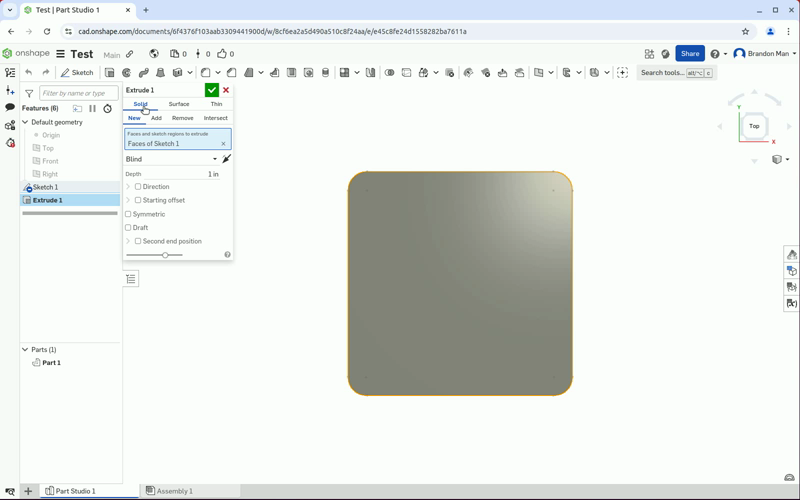
click(143, 106)
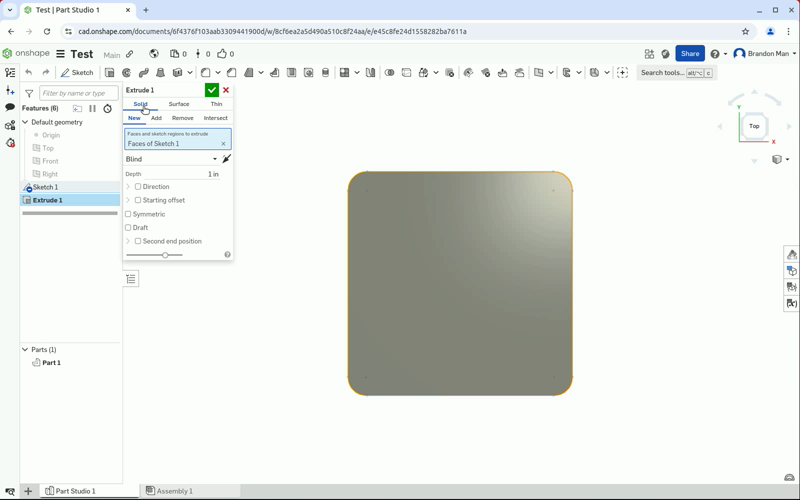
mouse_move(137, 120)
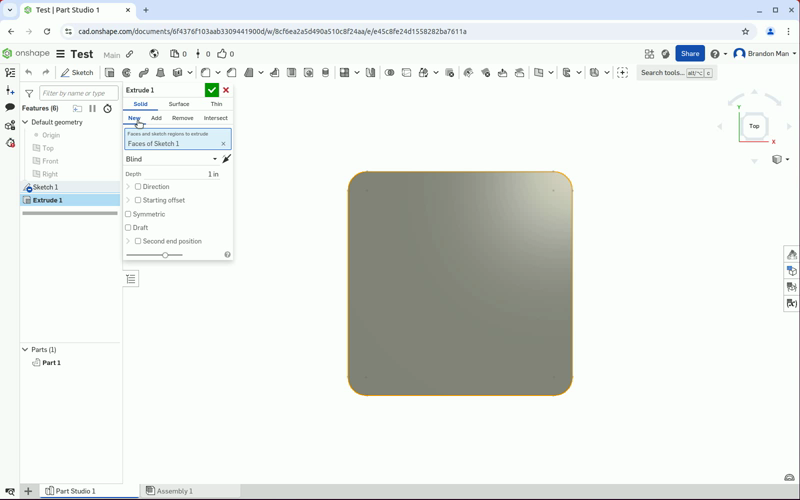
click(137, 120)
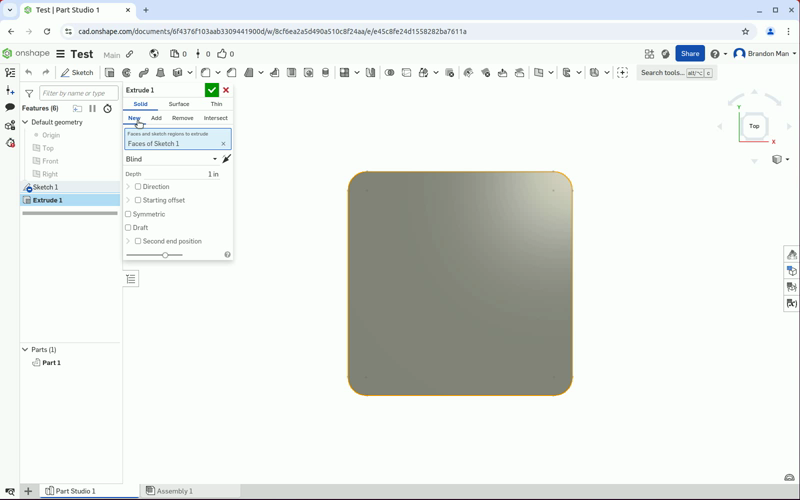
key(tab, 4)
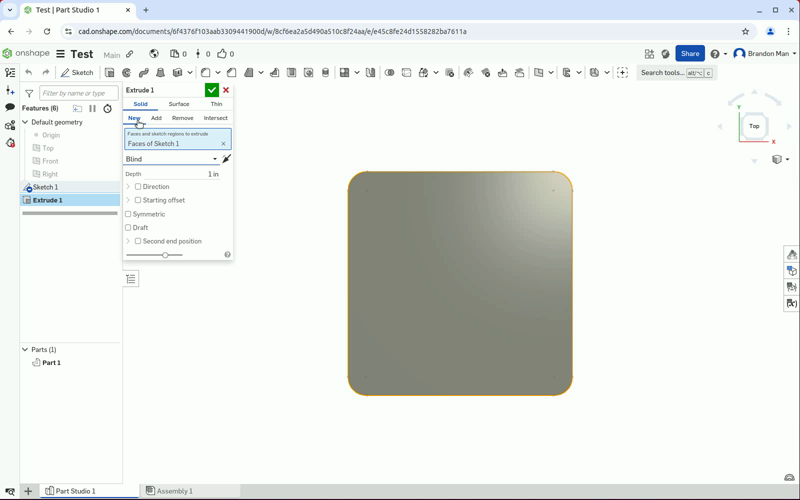
text(2.166)
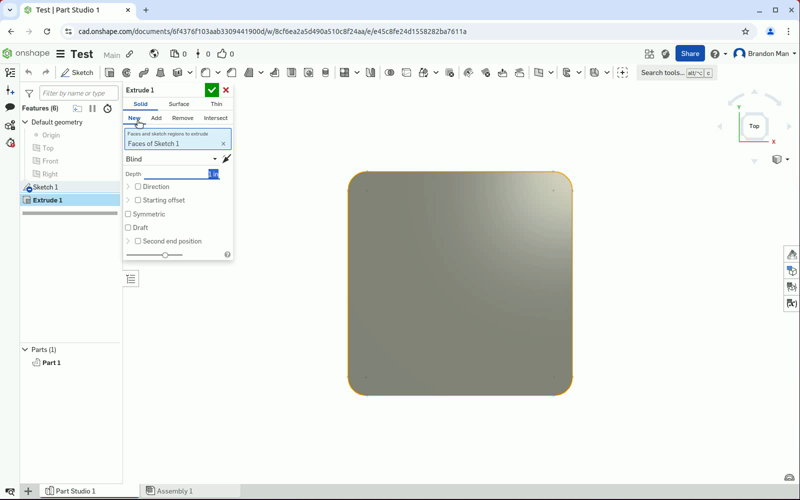
key(enter)
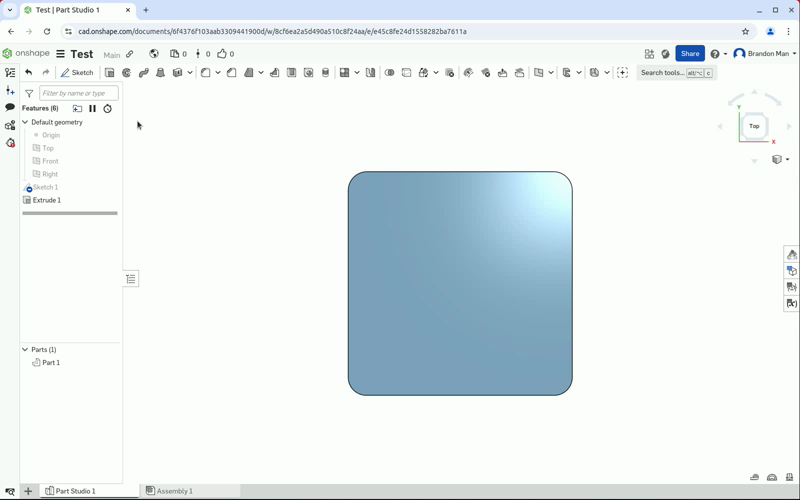
key(shift+h)
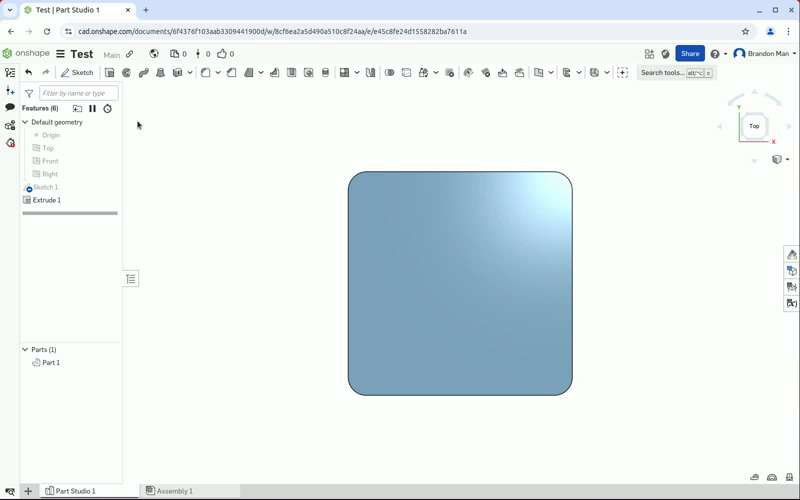
key(shift+h)
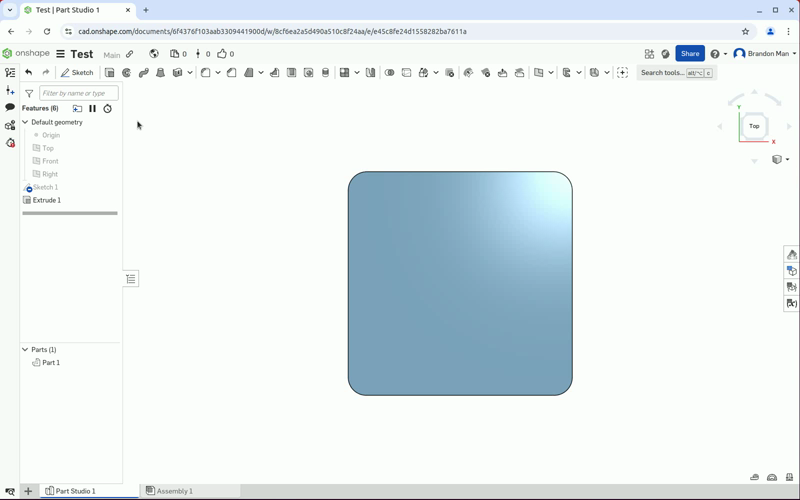
mouse_move(73, 189)
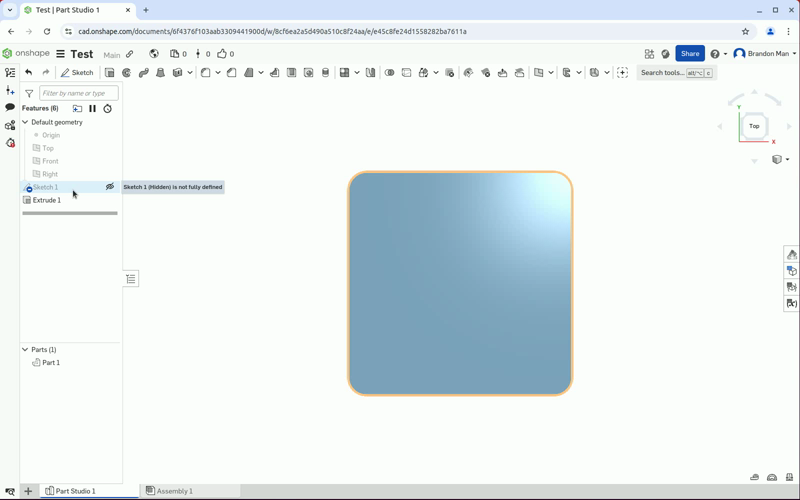
click(73, 189)
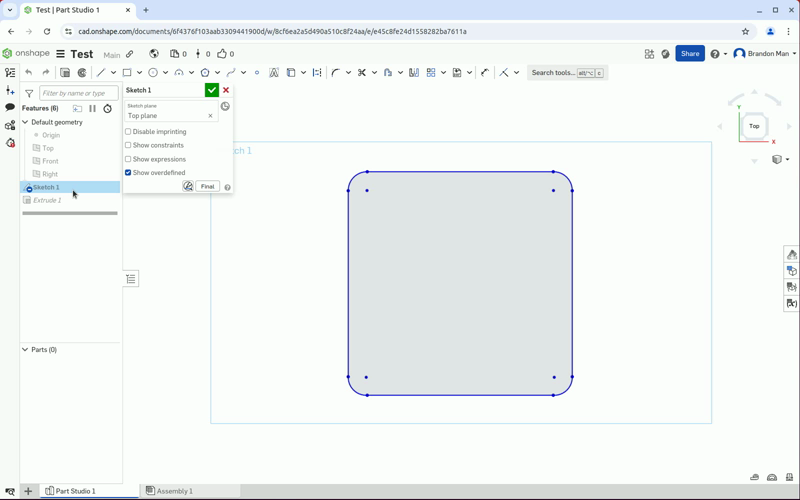
mouse_move(229, 92)
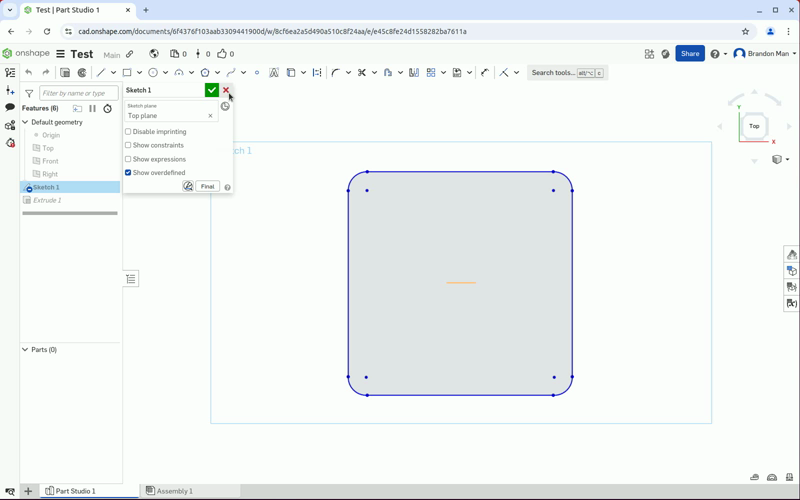
click(229, 92)
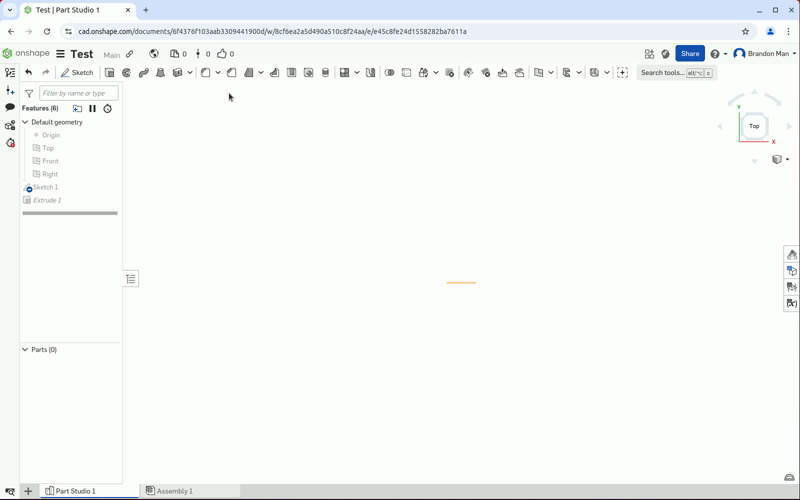
mouse_move(541, 75)
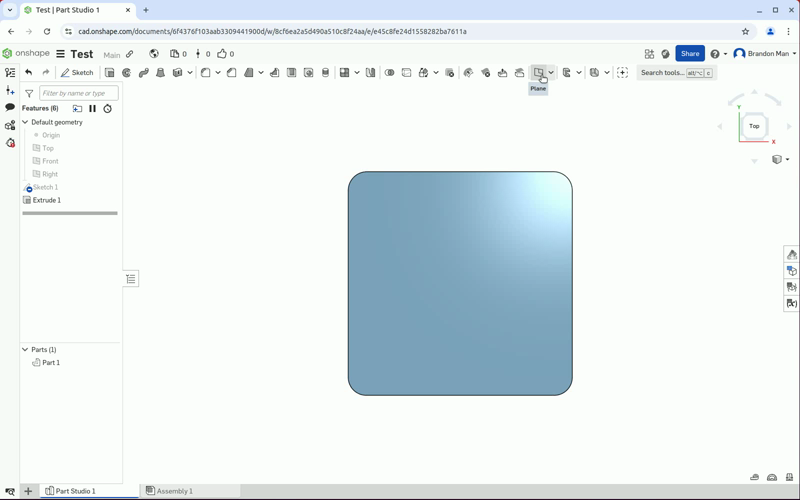
click(541, 75)
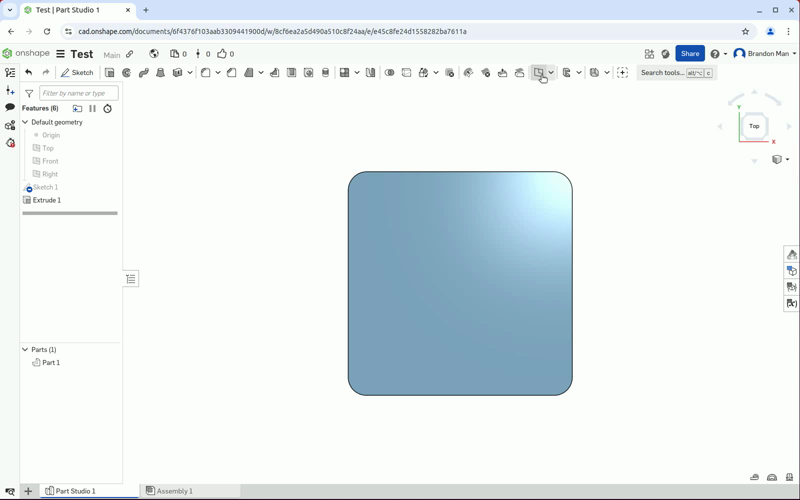
mouse_move(73, 150)
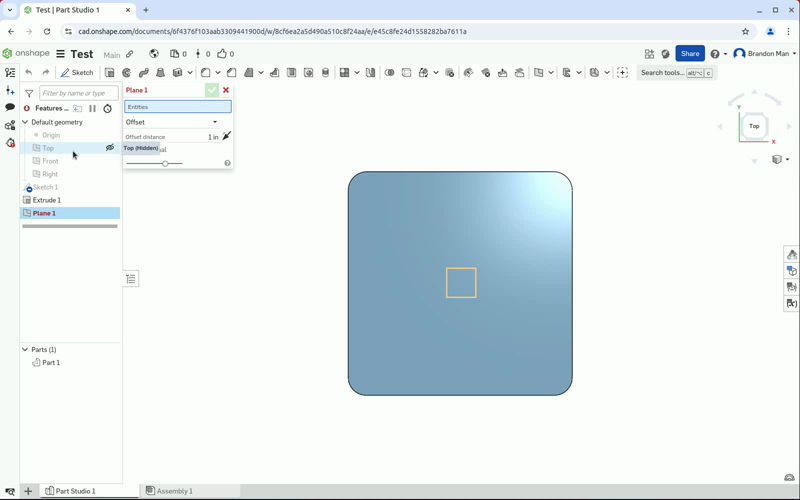
click(73, 150)
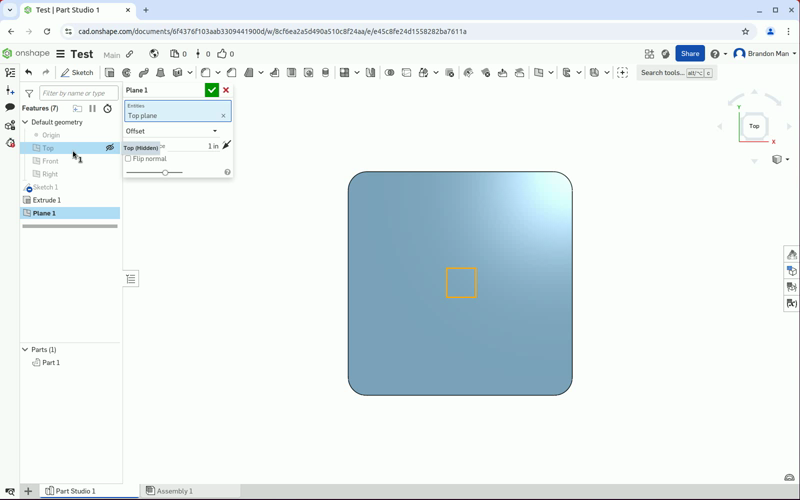
key(tab, 2)
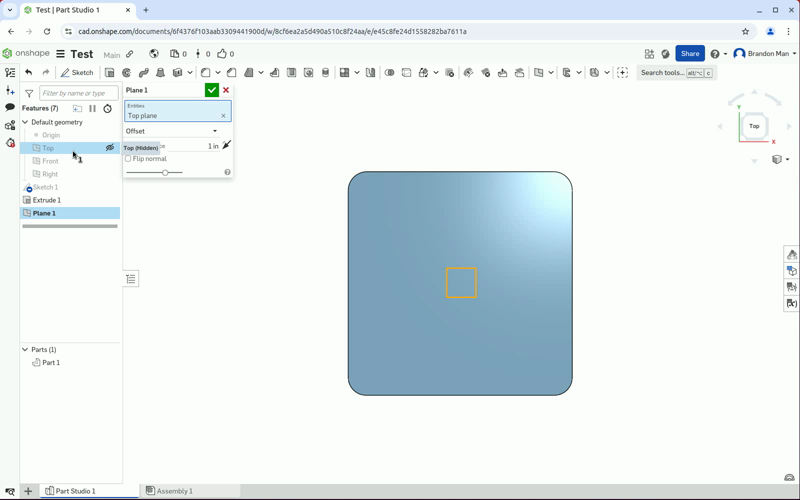
text(2.157)
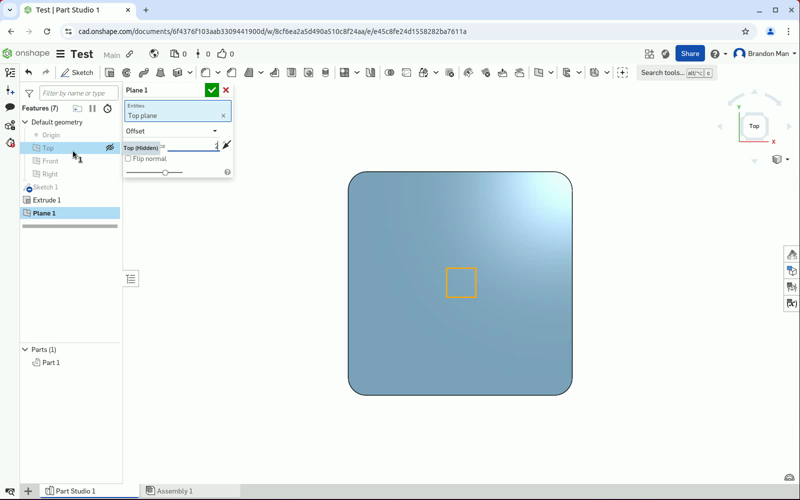
key(enter, 2)
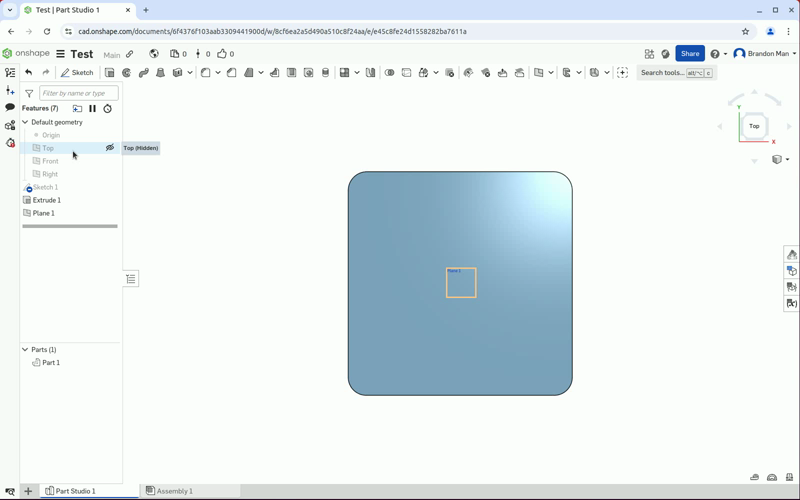
key(shift+s)
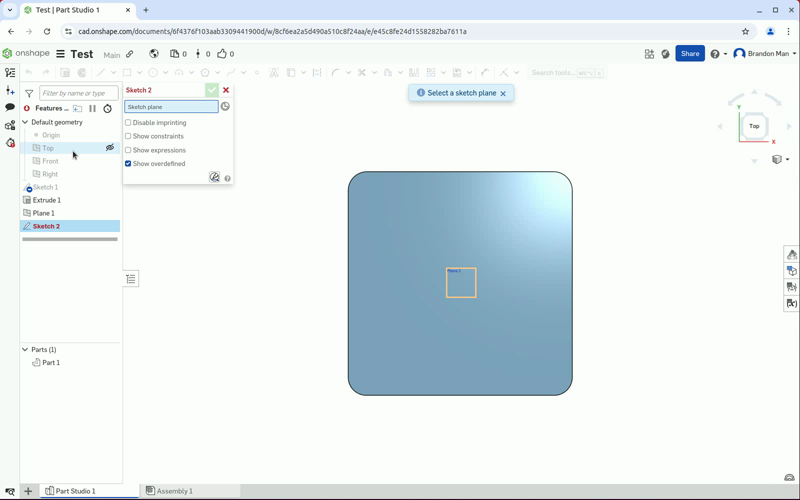
mouse_move(73, 215)
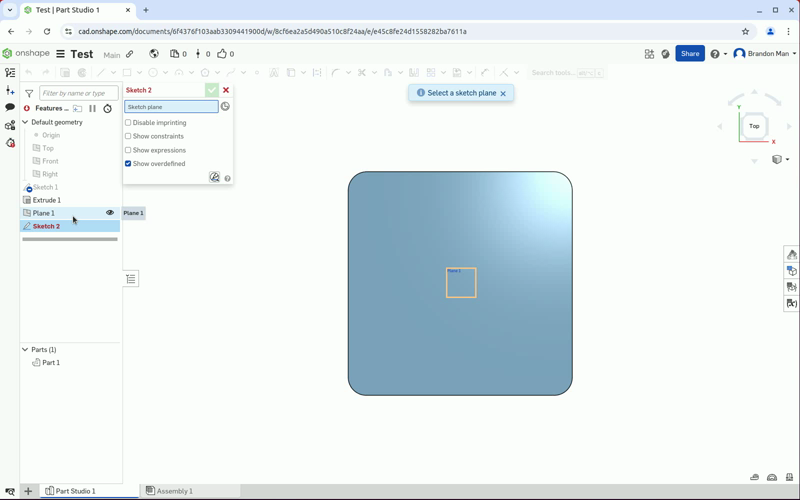
click(73, 215)
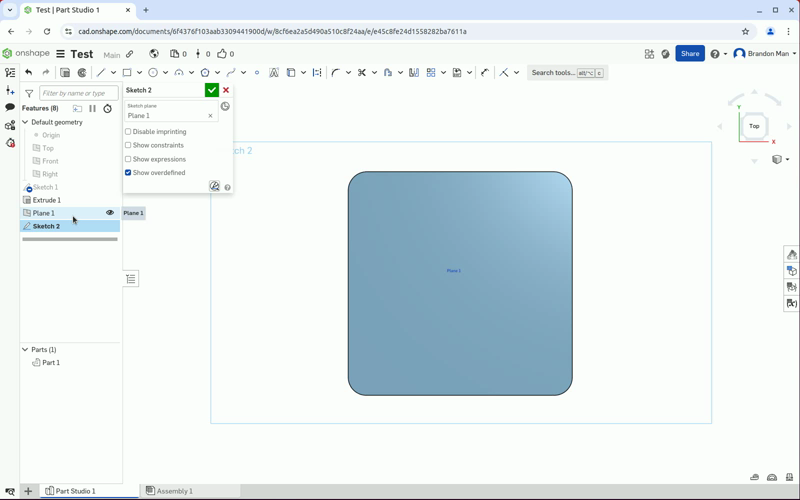
mouse_move(73, 352)
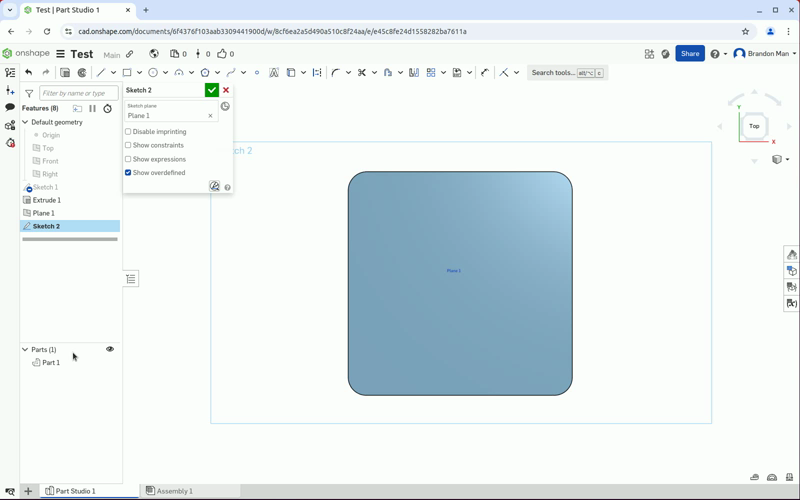
key(y)
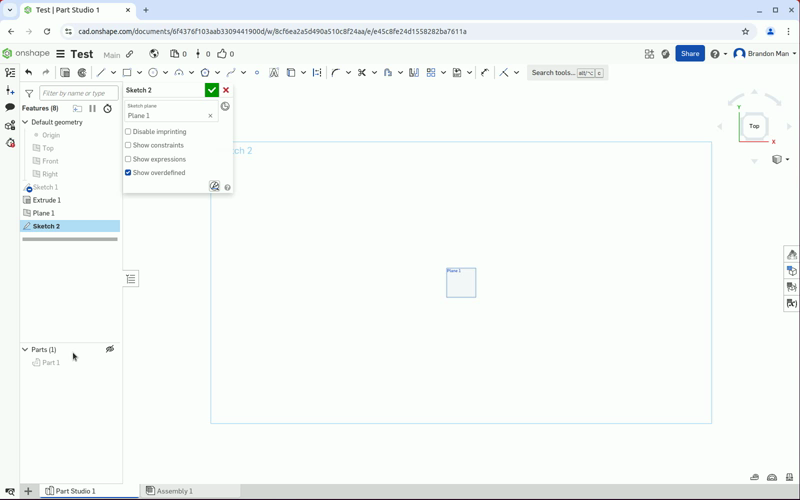
key(c)
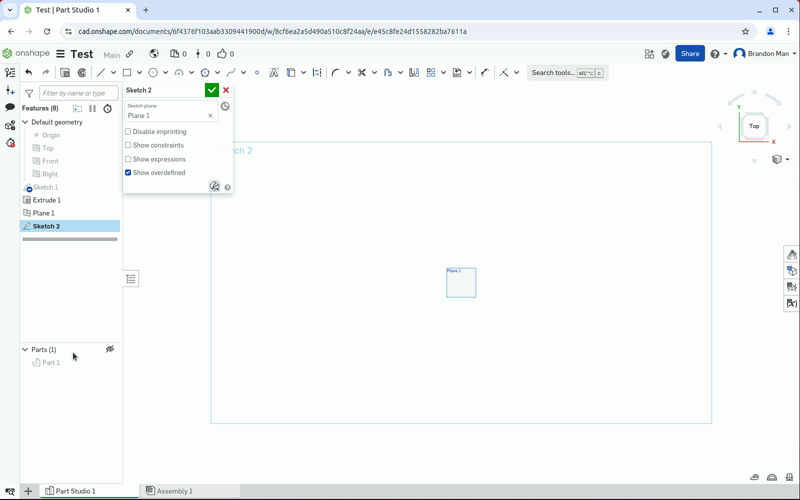
key_down(shift)
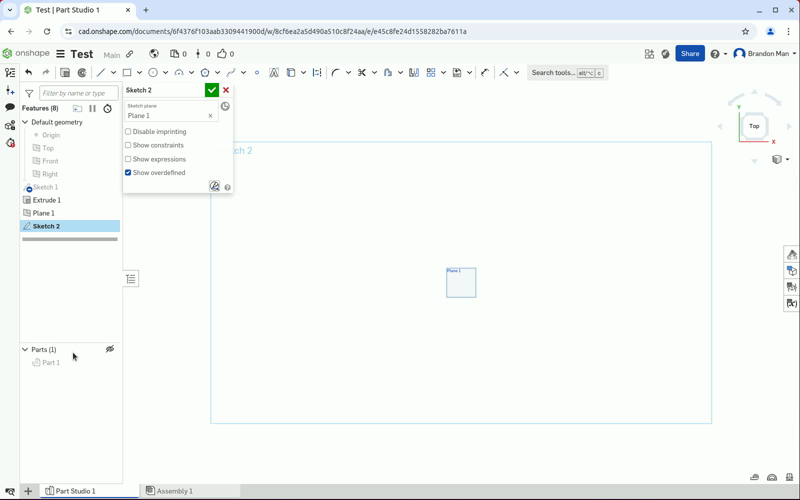
mouse_move(461, 282)
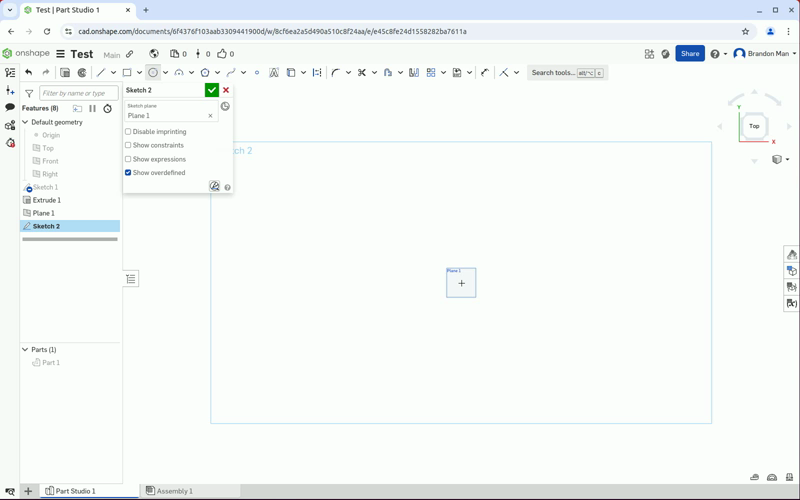
click(461, 282)
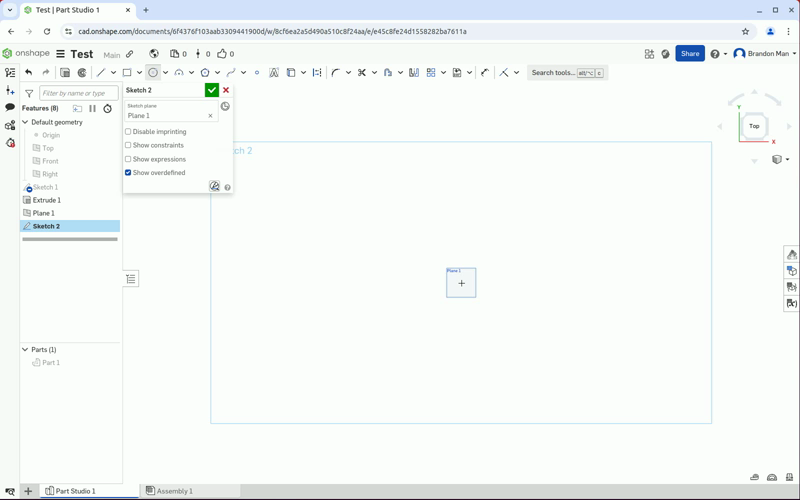
key_up(shift)
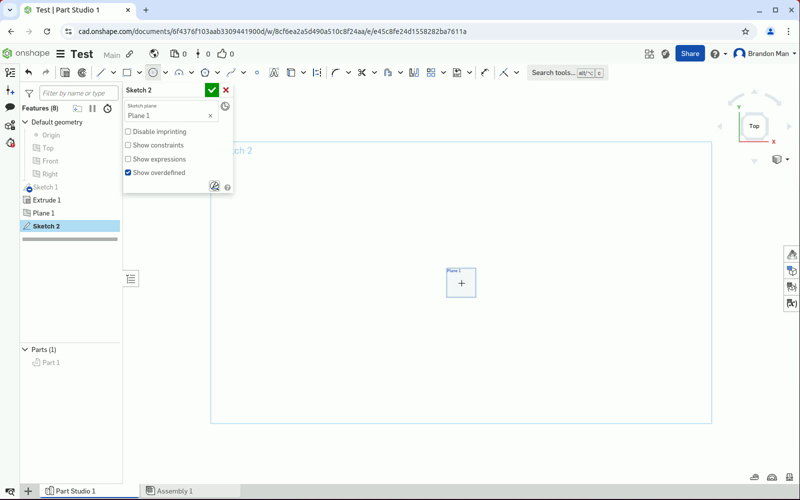
mouse_move(495, 282)
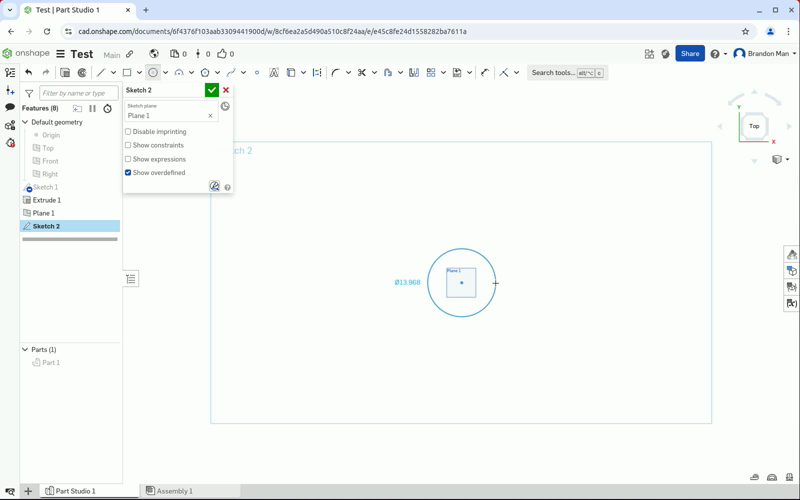
click(495, 282)
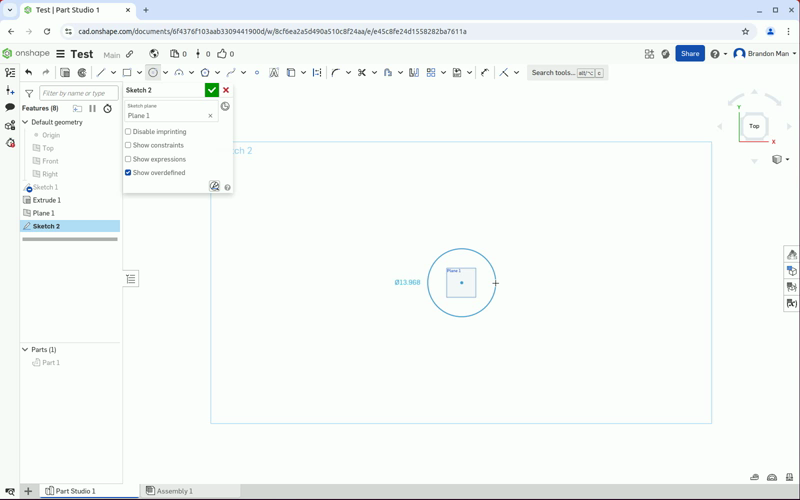
key(esc)
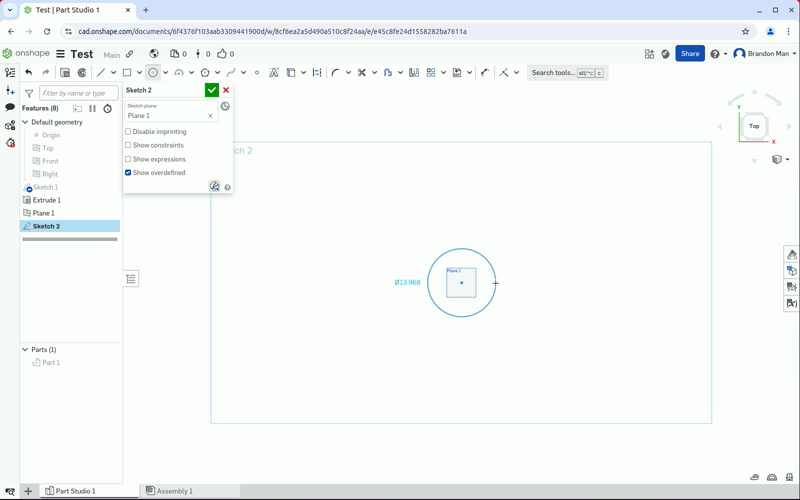
mouse_move(473, 302)
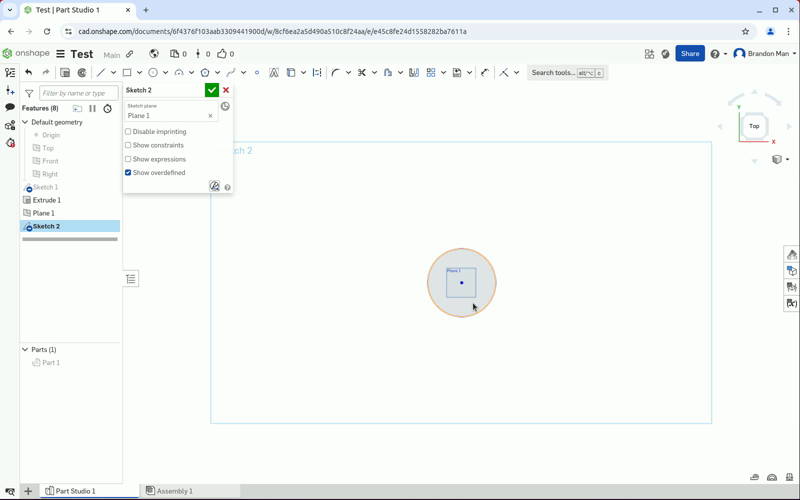
click(473, 302)
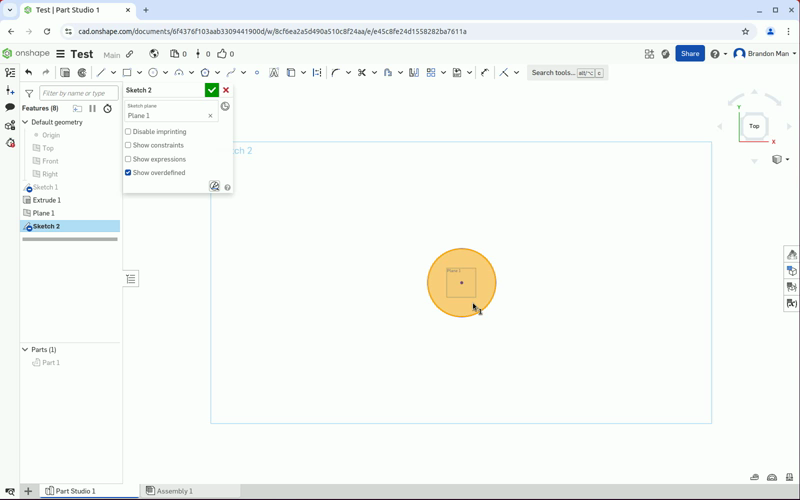
mouse_move(73, 352)
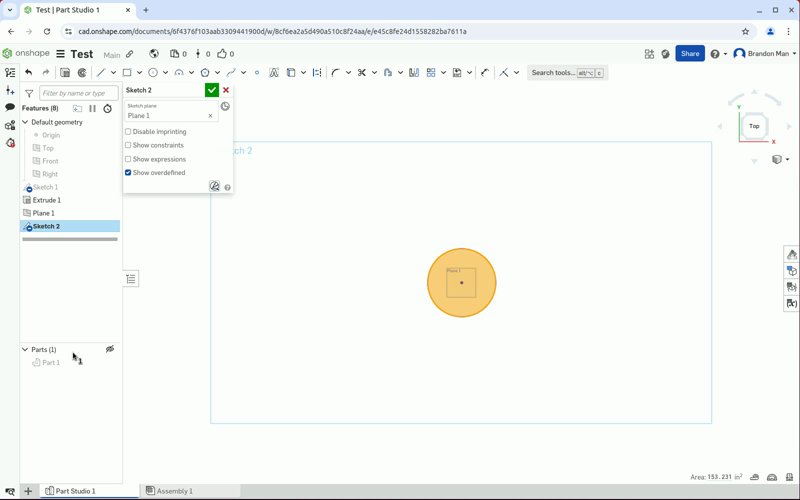
key(shift+y)
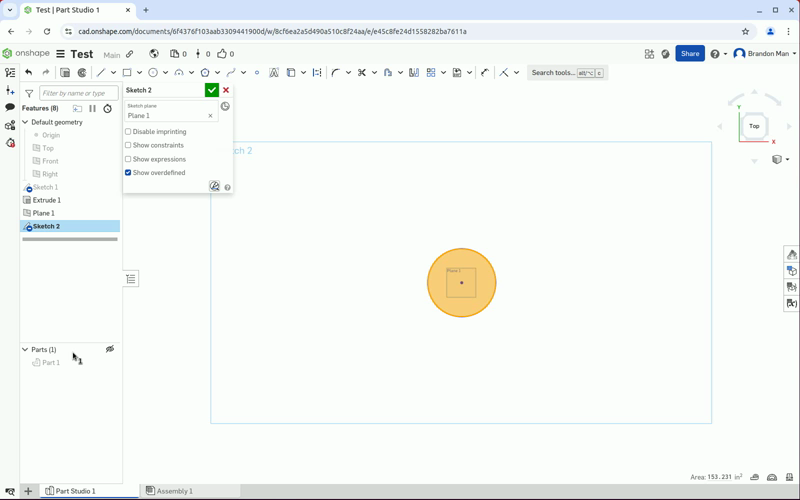
key(shift+e)
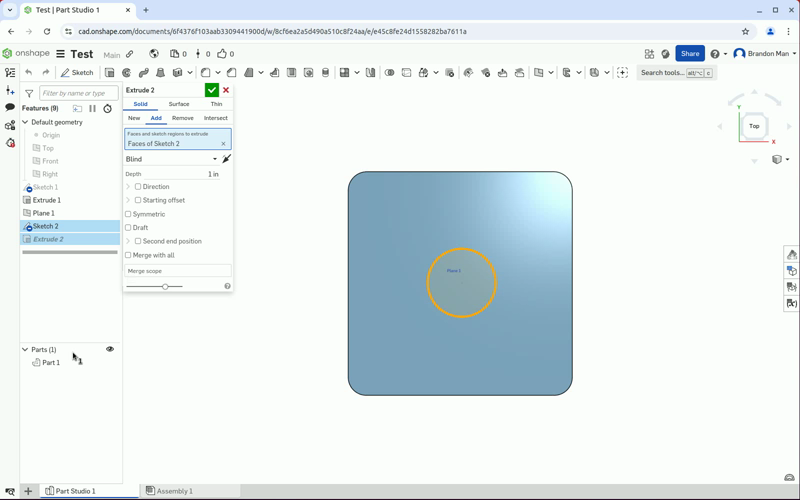
mouse_move(143, 106)
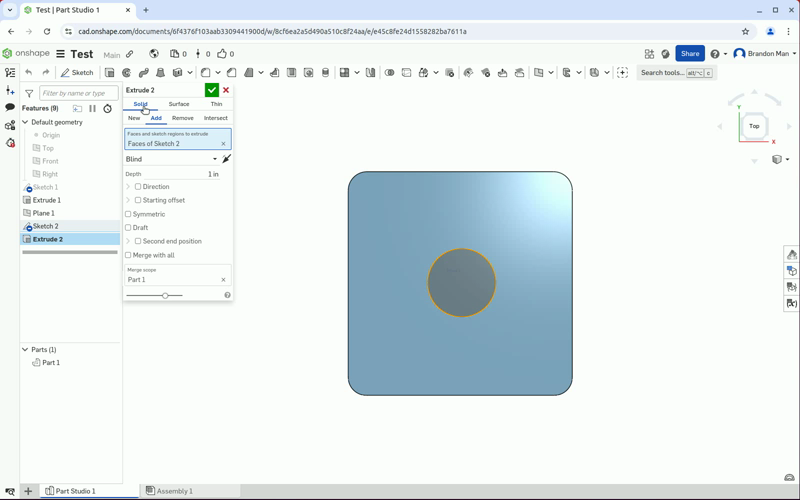
click(143, 106)
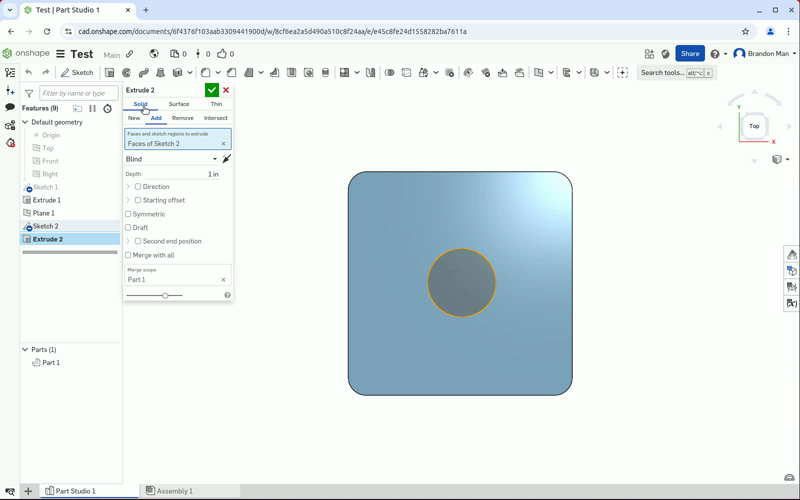
mouse_move(186, 120)
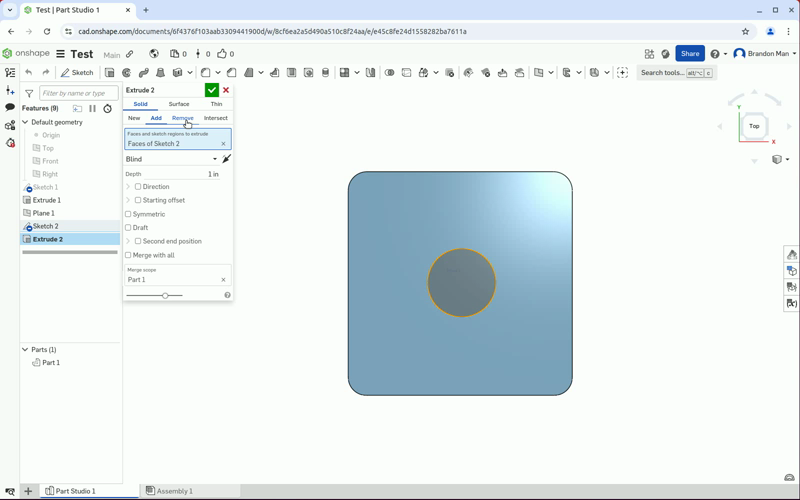
click(186, 120)
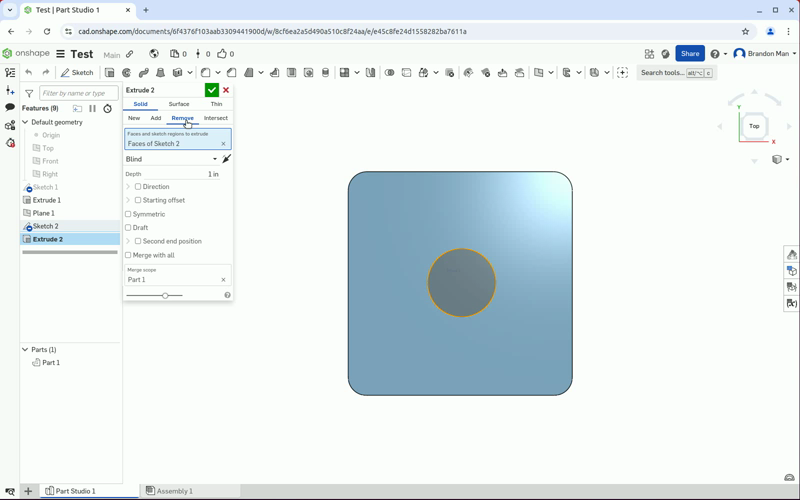
key(tab, 4)
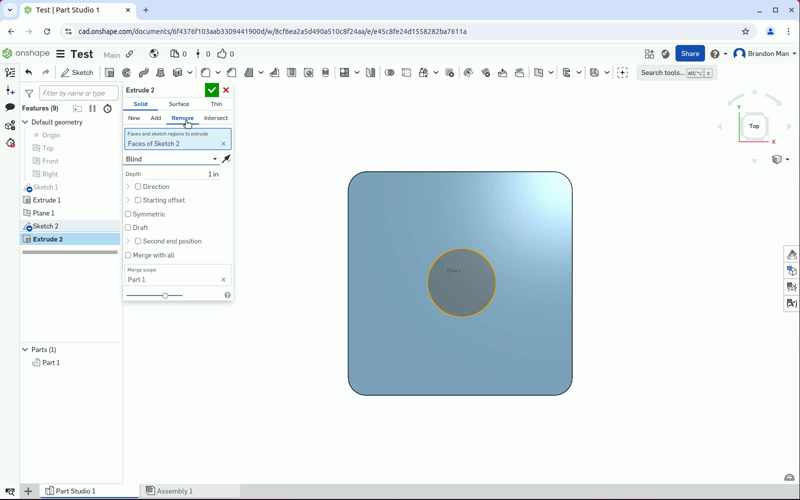
text(0.241)
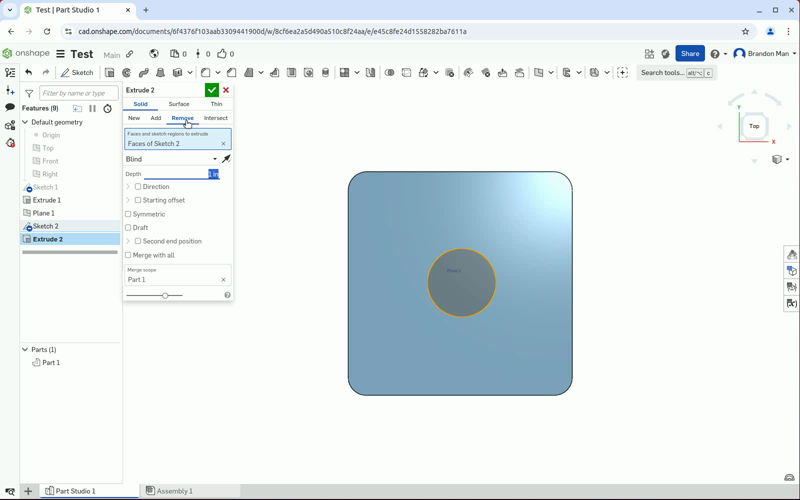
key(tab, 6)
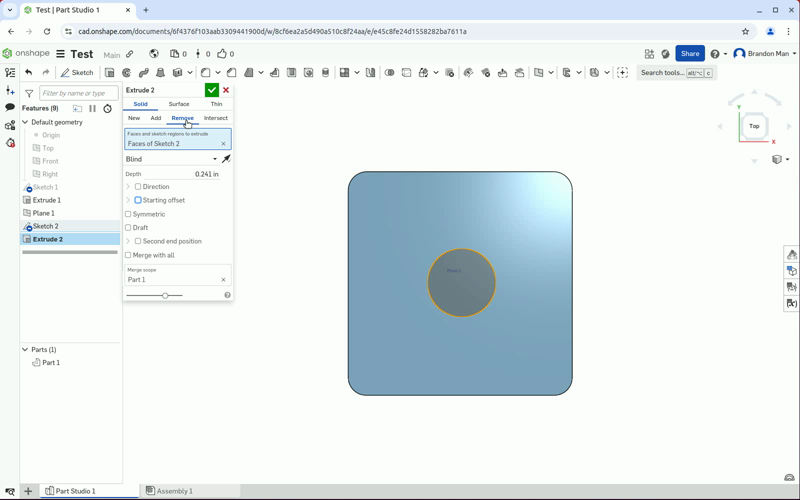
key(space)
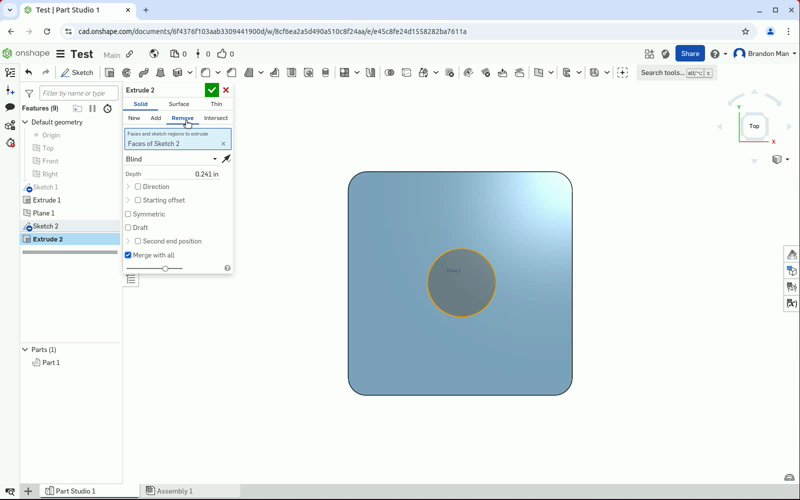
key(enter)
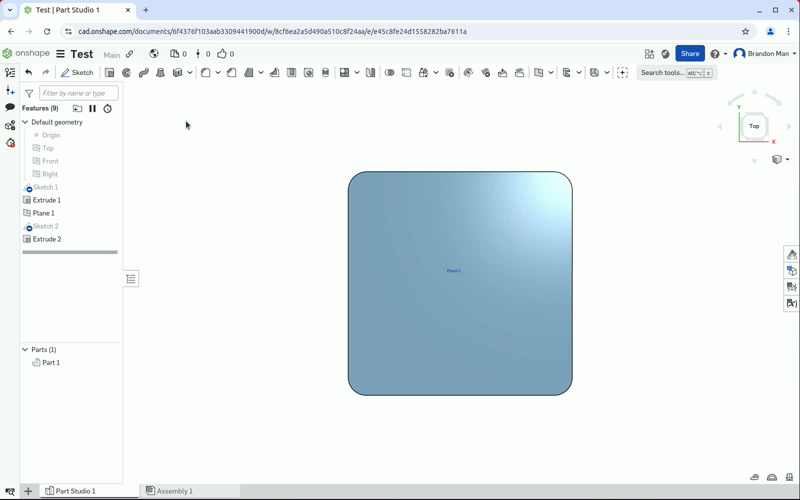
key(shift+h)
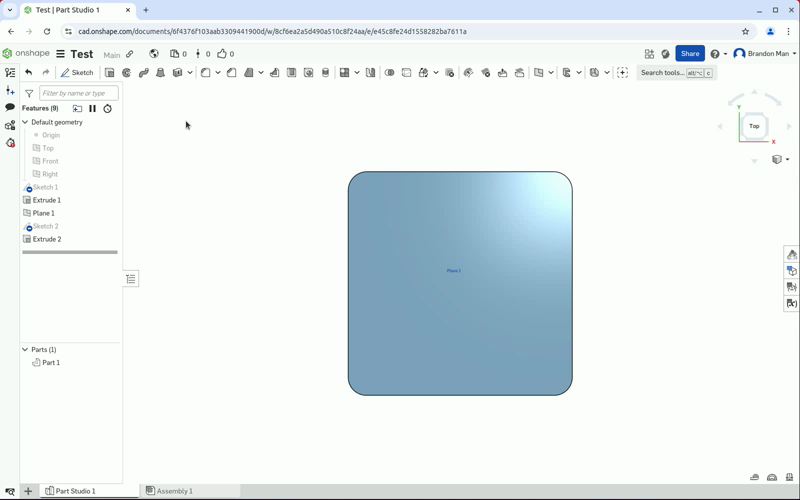
key(shift+h)
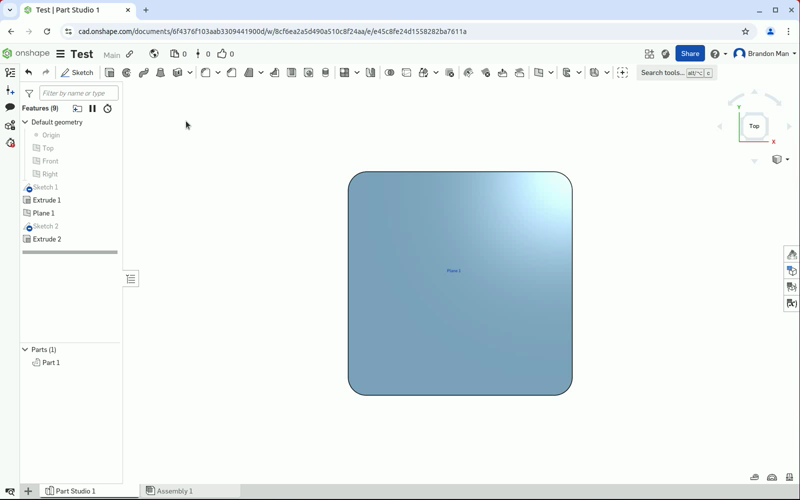
key(shift+7)
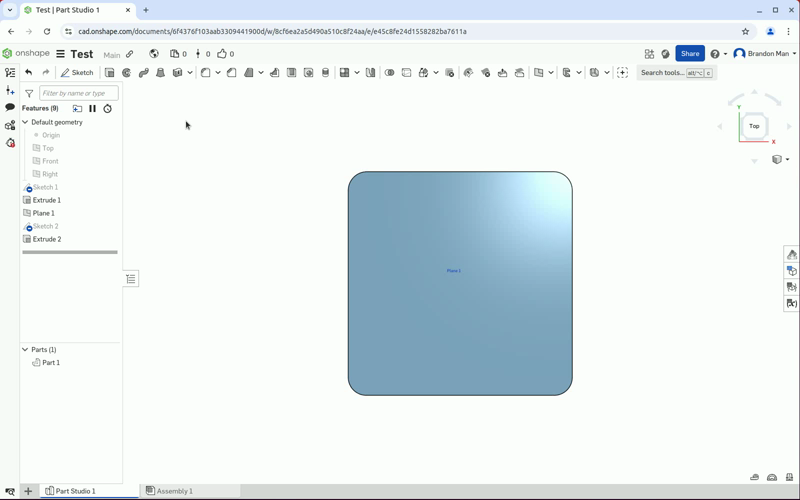
key(up, 3)
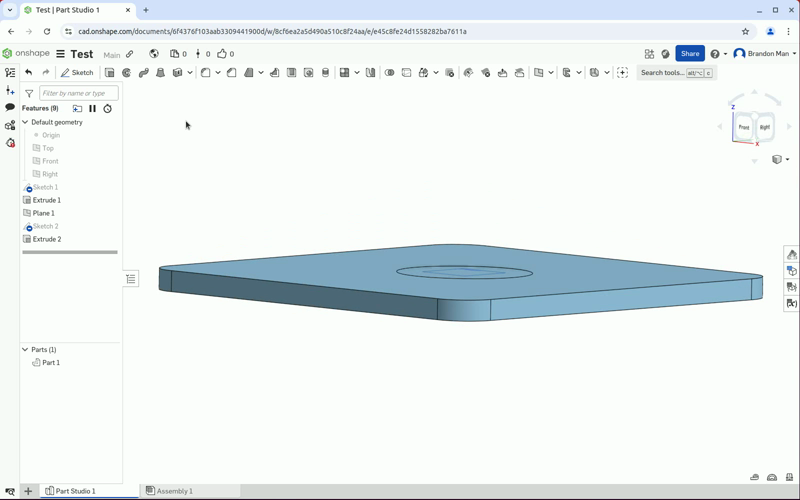
key(left, 3)
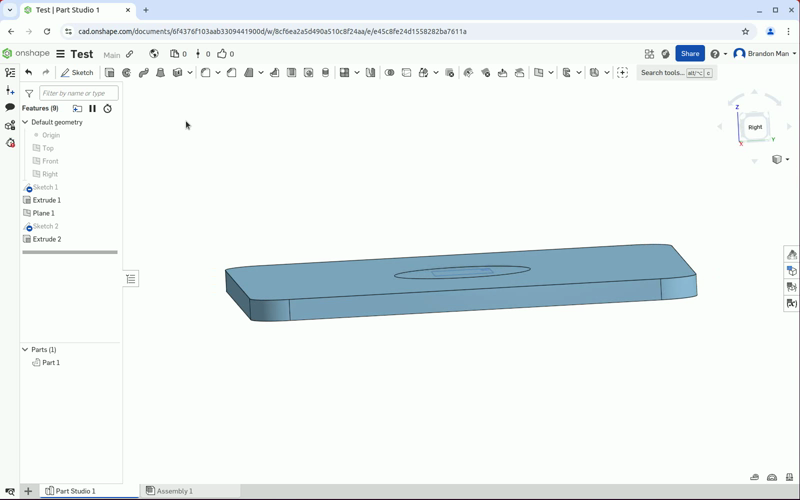
key(right, 3)
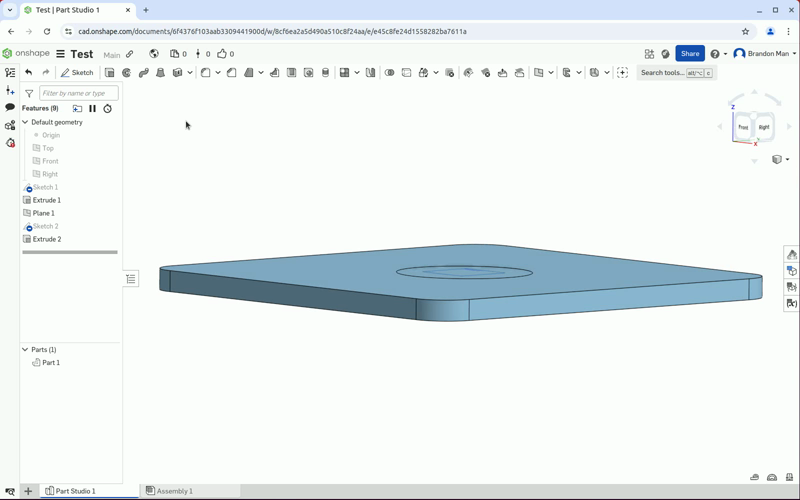
key(down, 3)
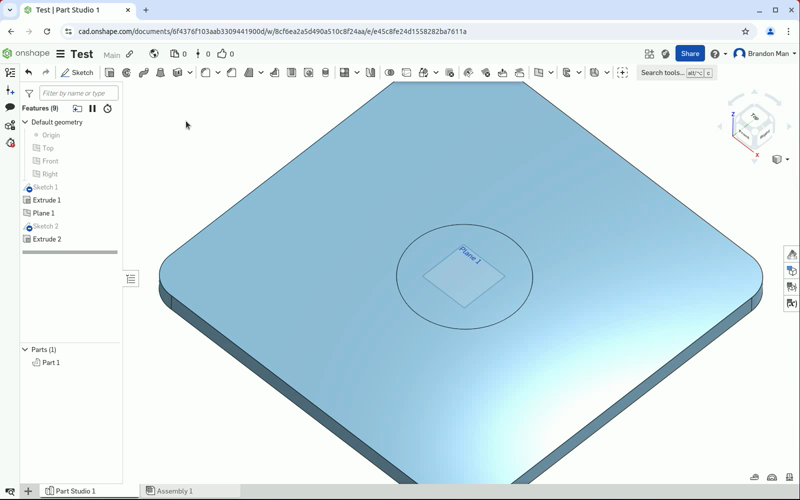
mouse_move(73, 189)
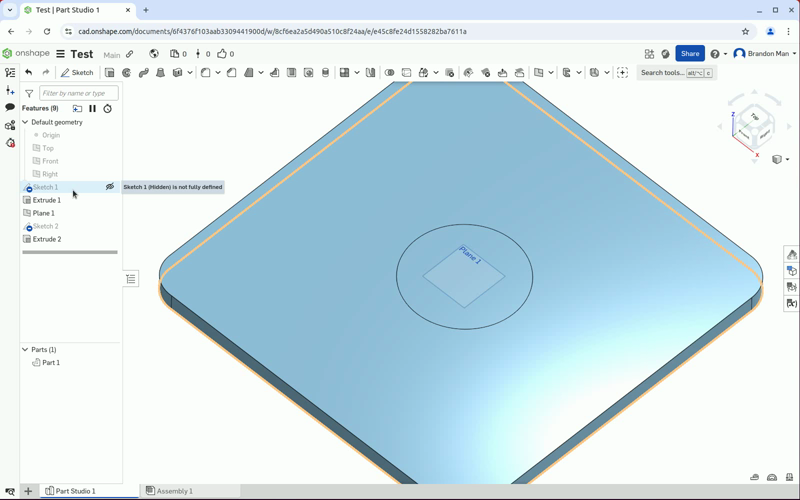
click(73, 189)